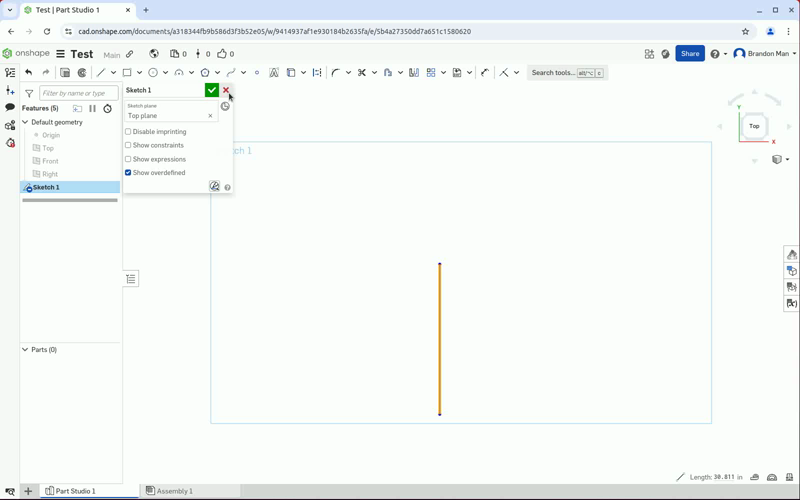
key(shift+h)
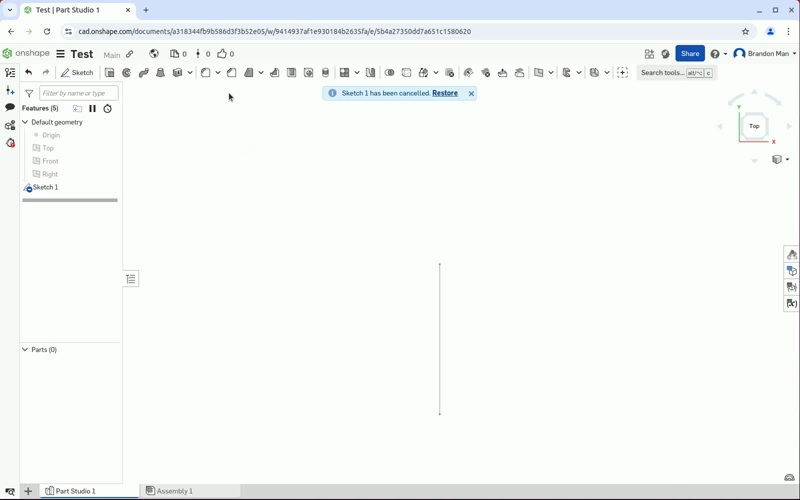
mouse_move(73, 352)
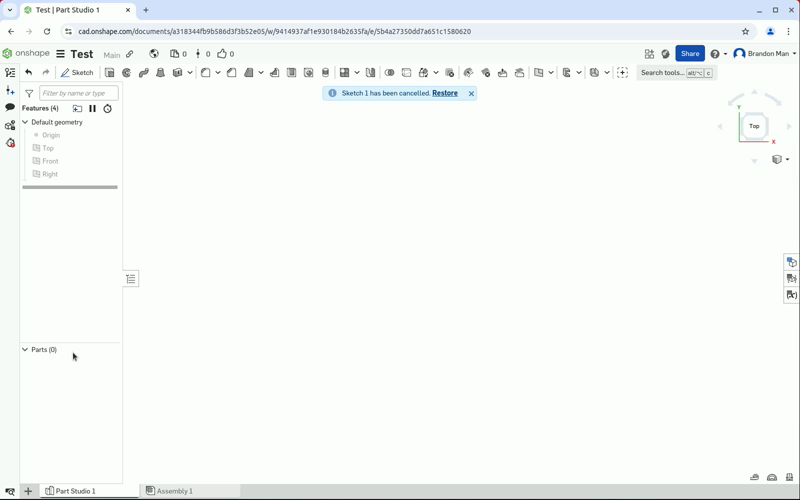
key(y)
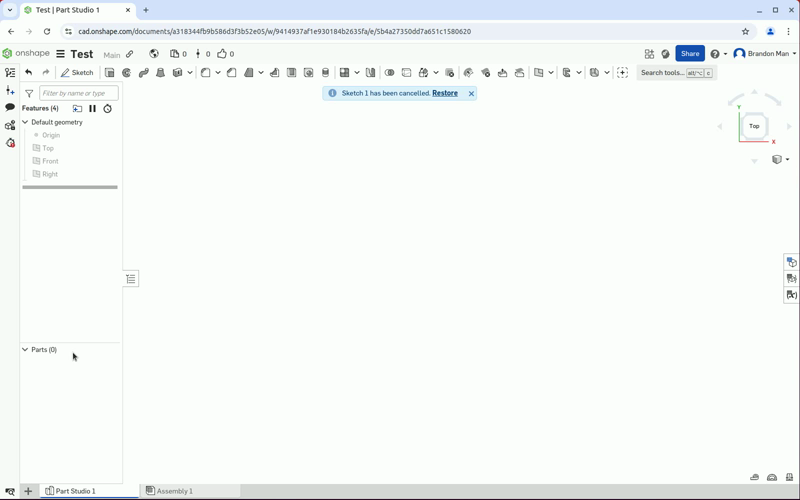
key(shift+p)
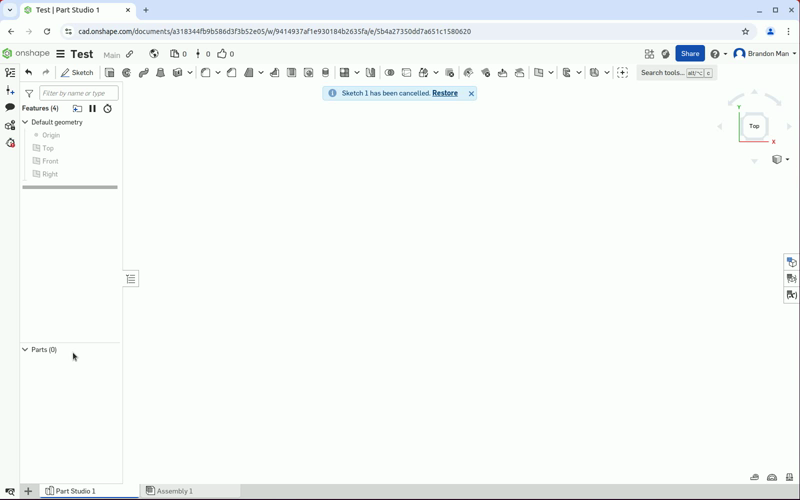
key(space)
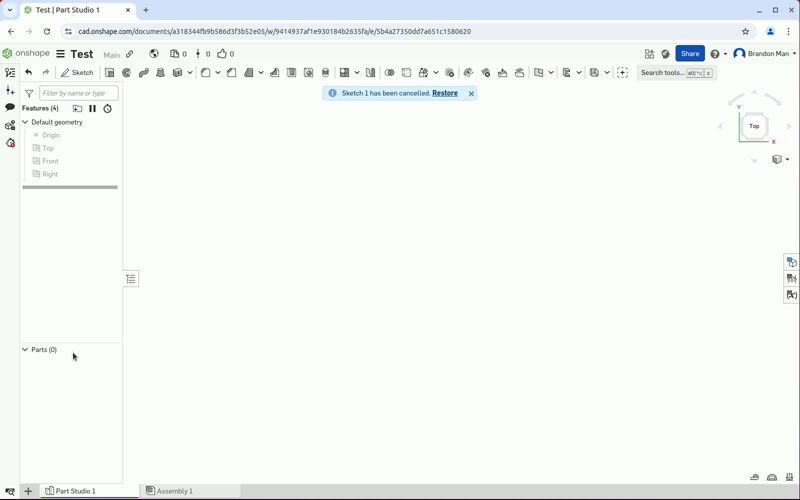
key_down(shift)
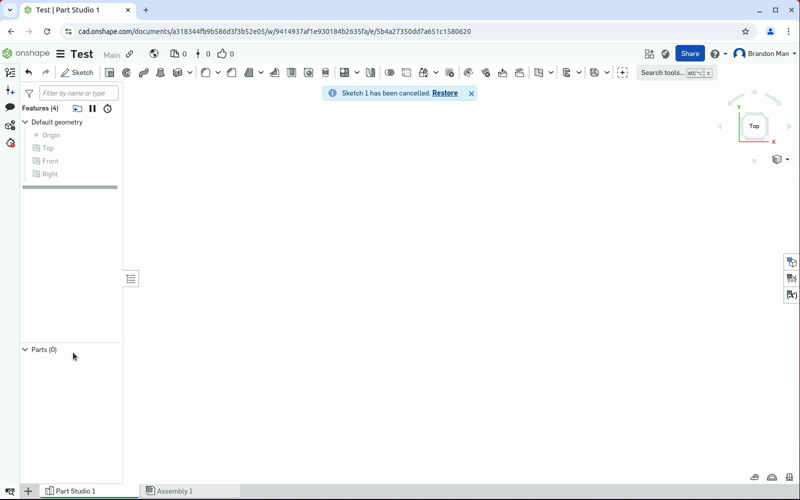
key(up)
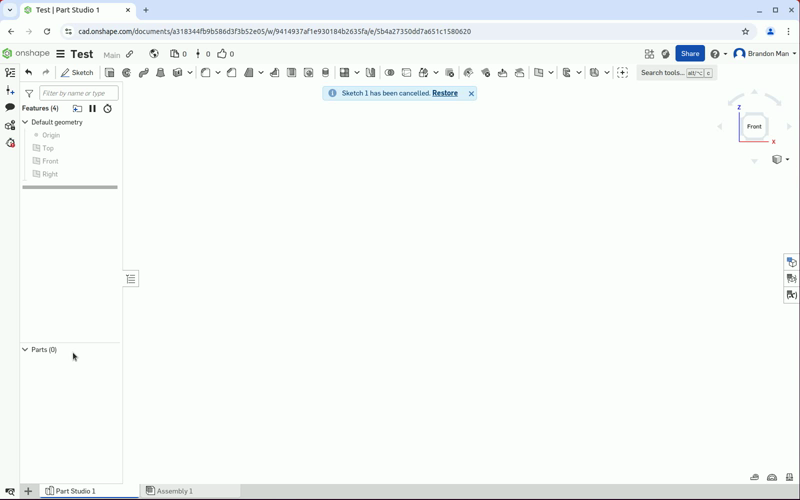
key_up(shift)
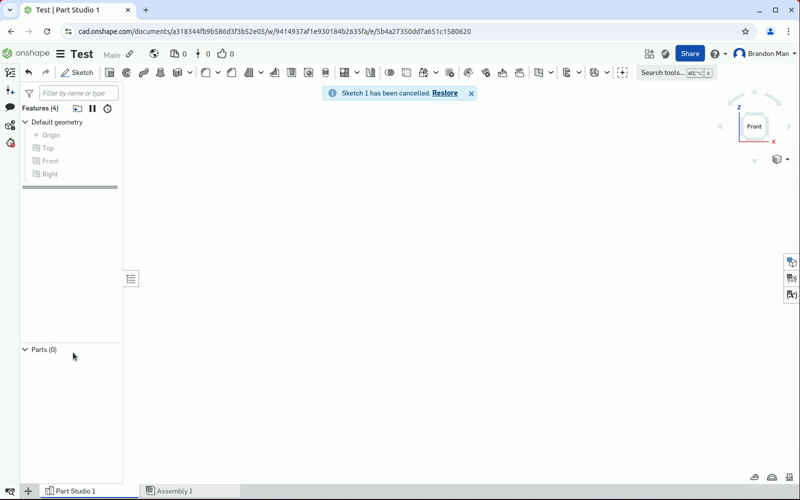
key(space)
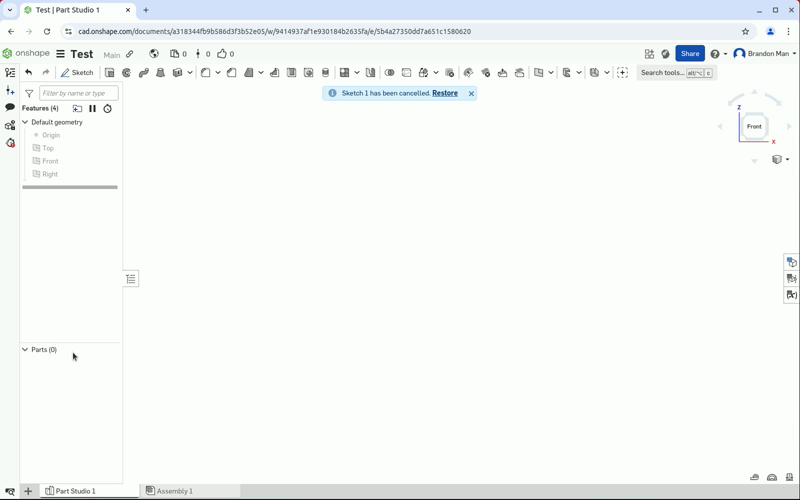
key_down(shift)
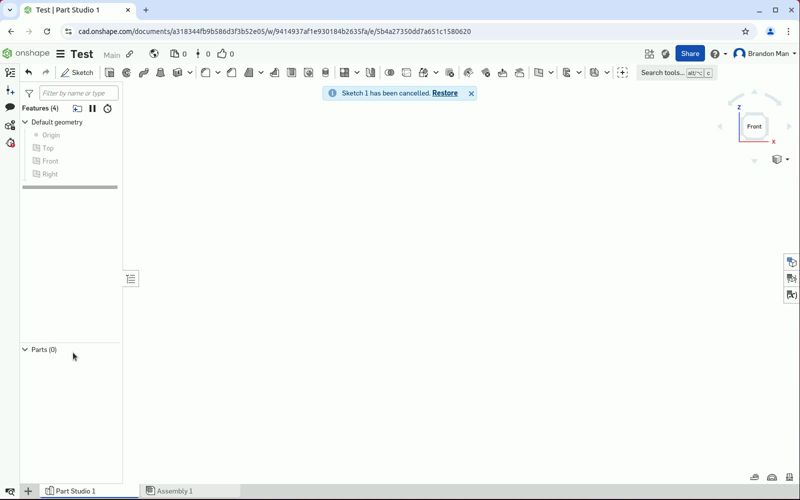
key(left)
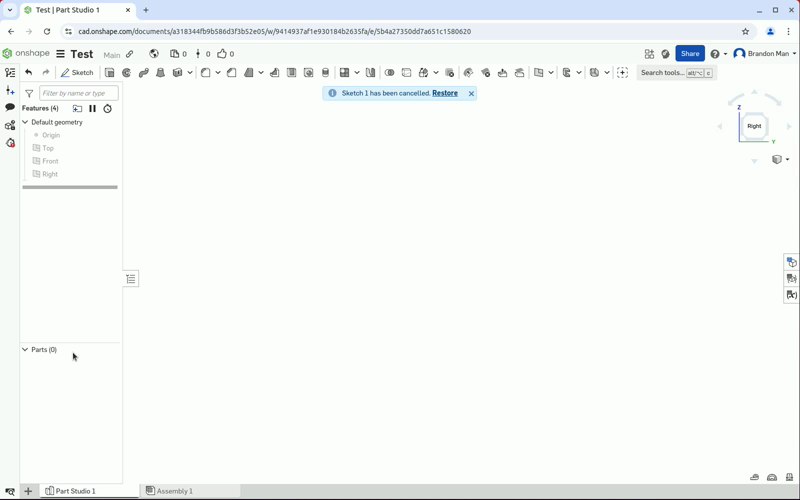
key_up(shift)
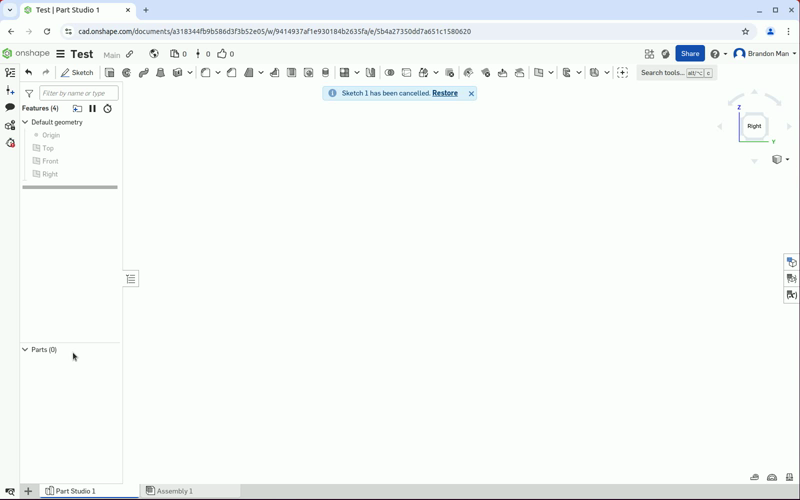
mouse_move(73, 352)
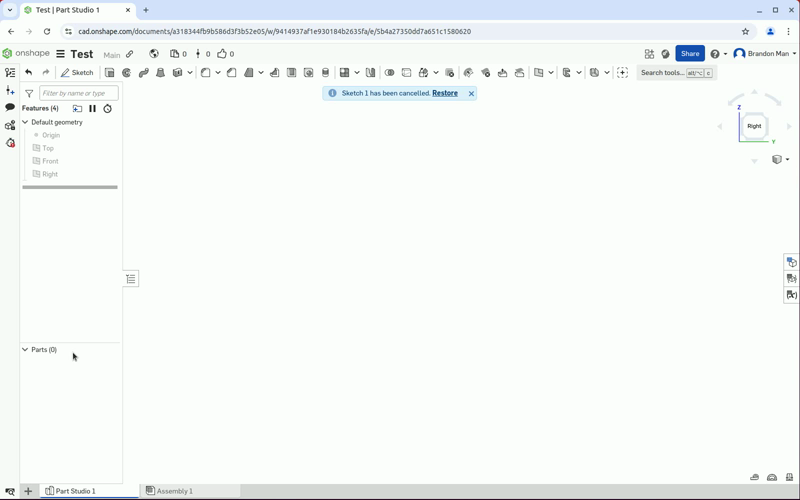
key(shift+y)
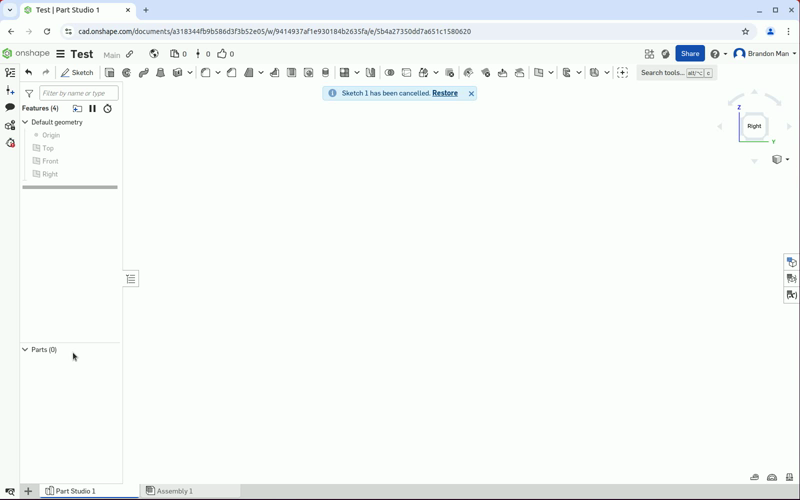
key(shift+s)
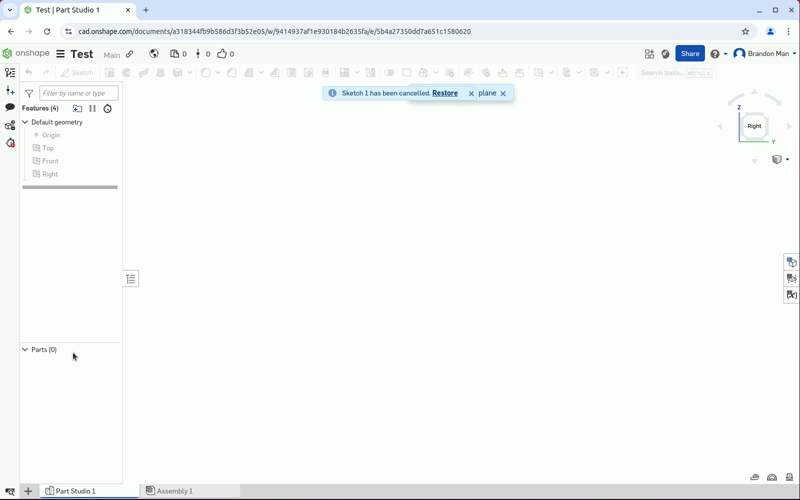
mouse_move(73, 176)
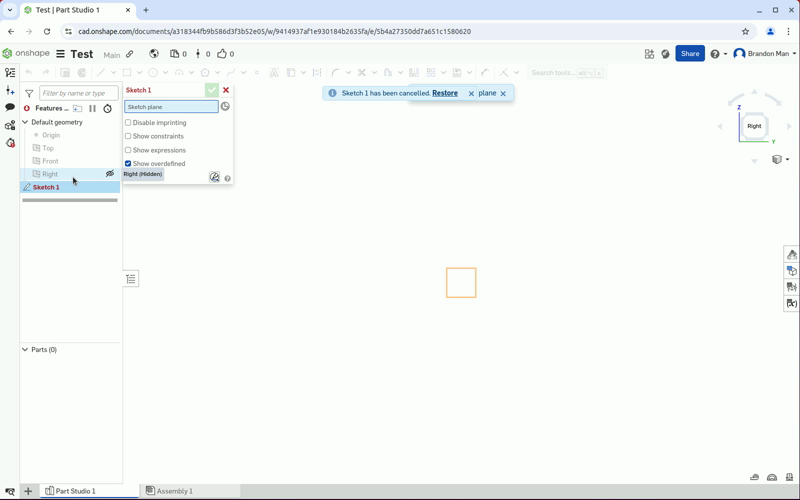
click(73, 176)
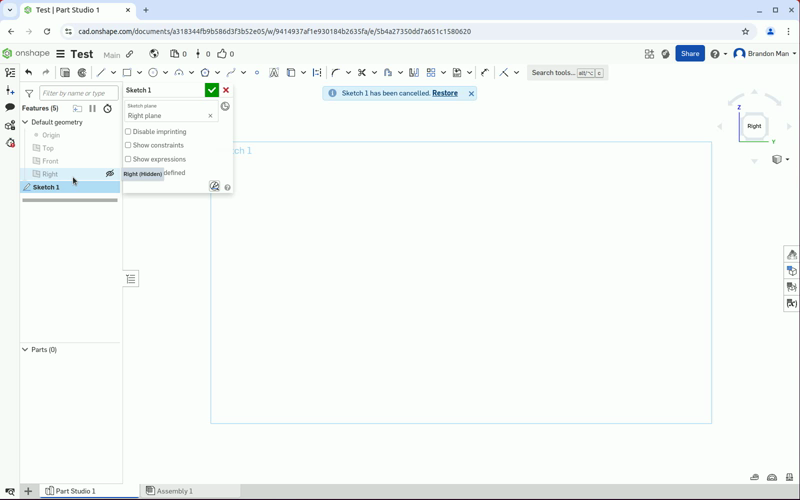
mouse_move(73, 352)
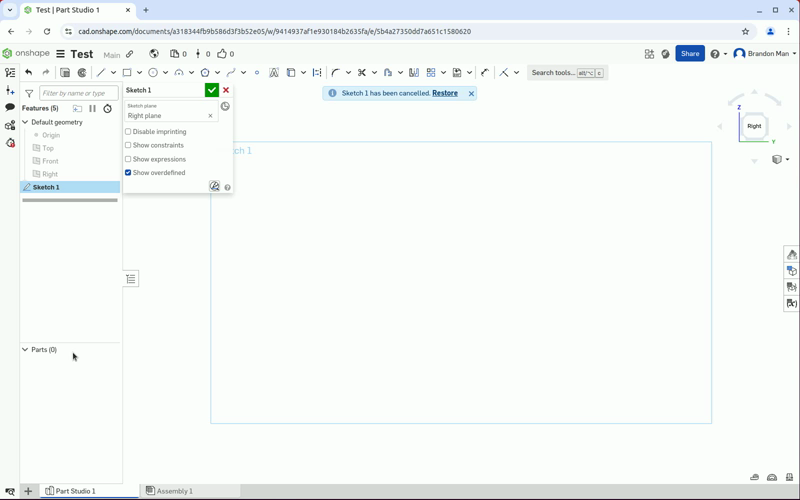
key(y)
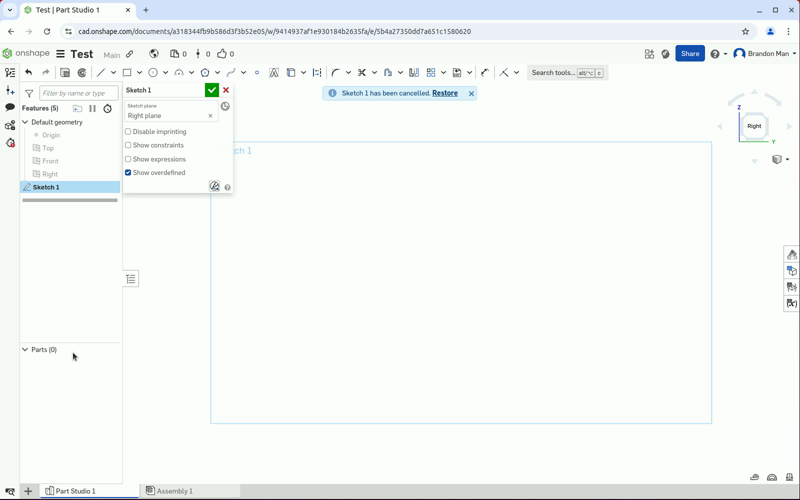
key(l)
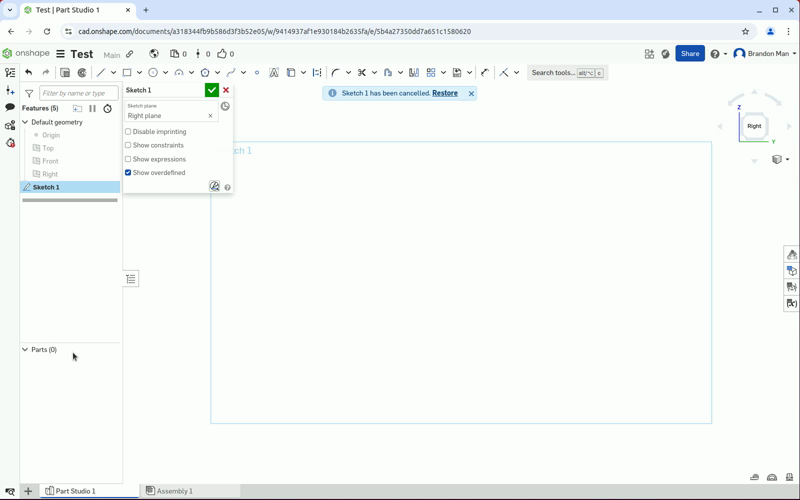
key_down(shift)
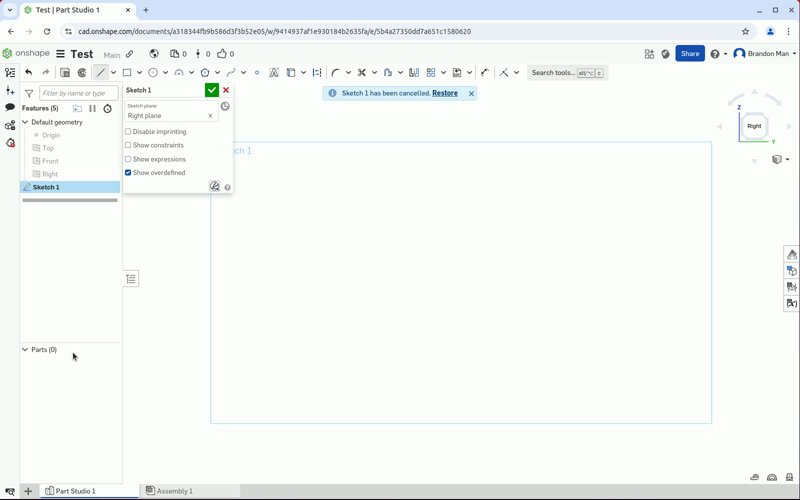
mouse_move(385, 282)
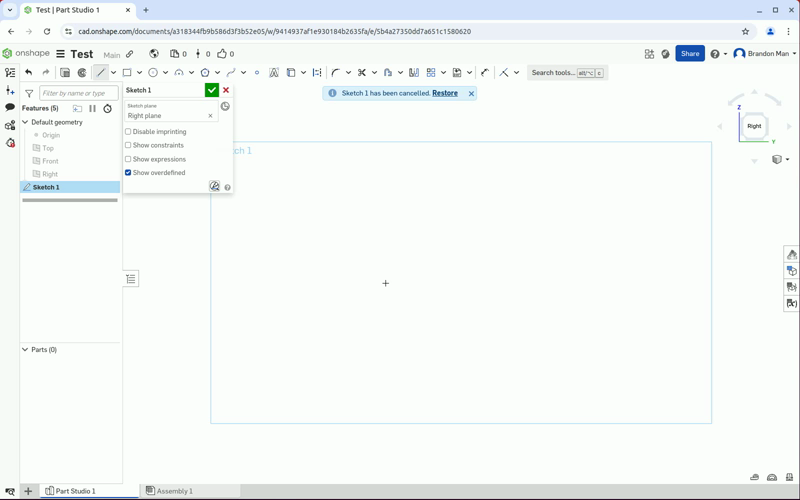
click(385, 282)
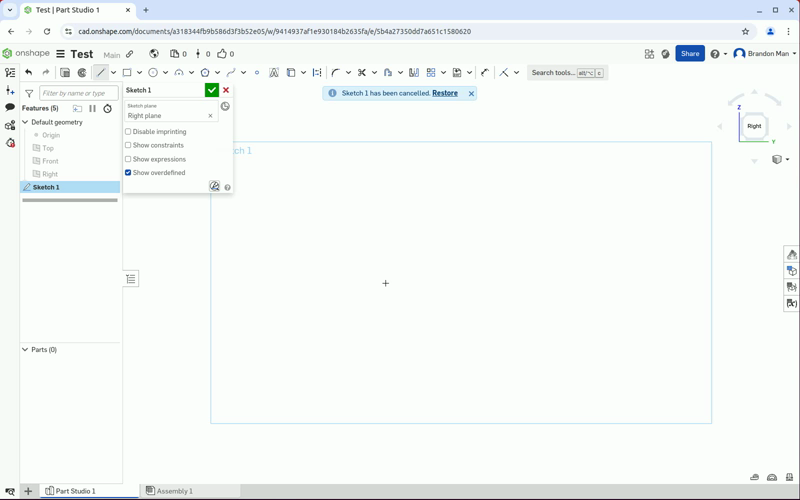
key_up(shift)
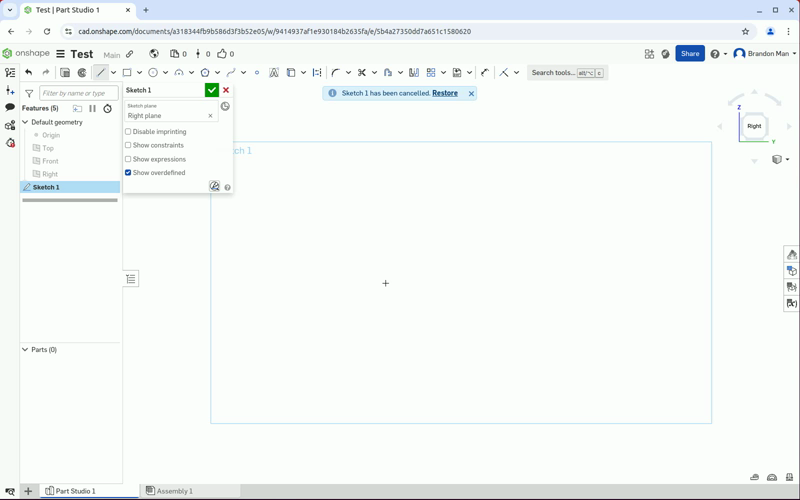
key_down(shift)
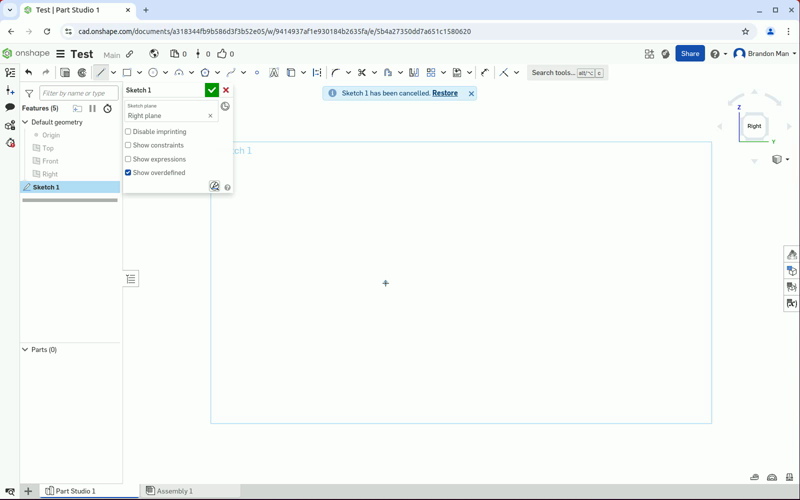
mouse_move(460, 282)
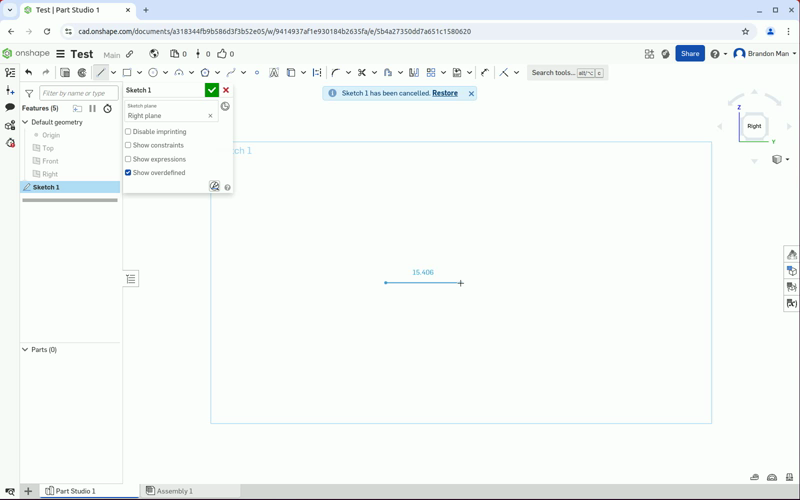
click(460, 282)
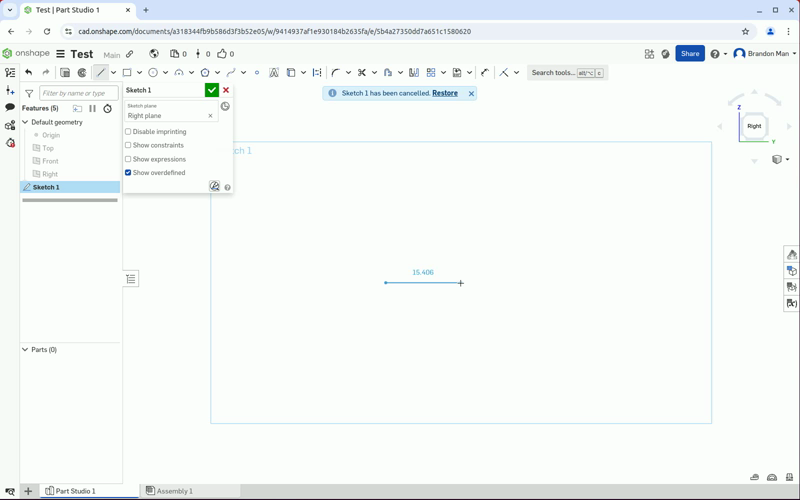
key_up(shift)
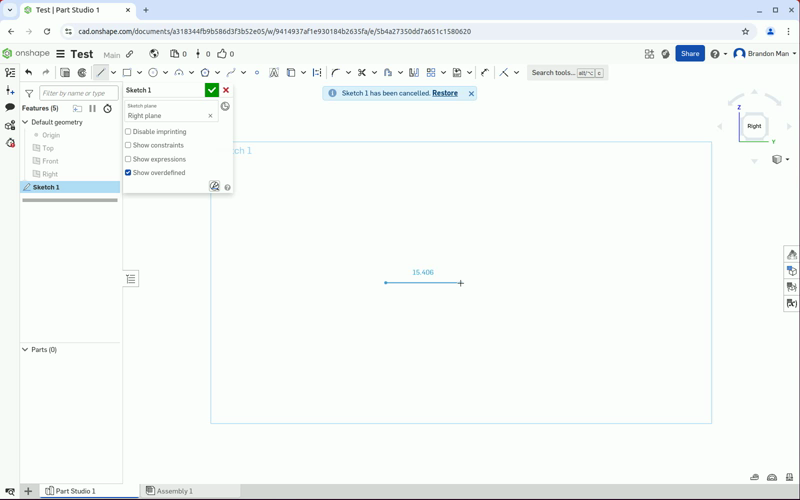
key_down(shift)
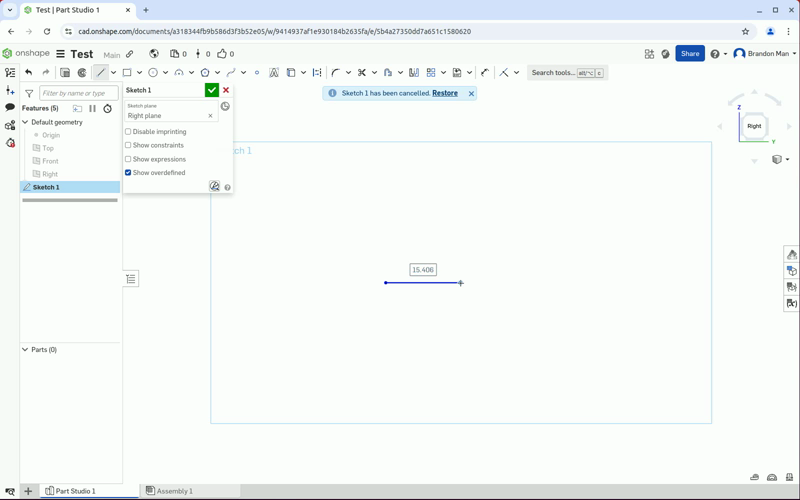
mouse_move(460, 189)
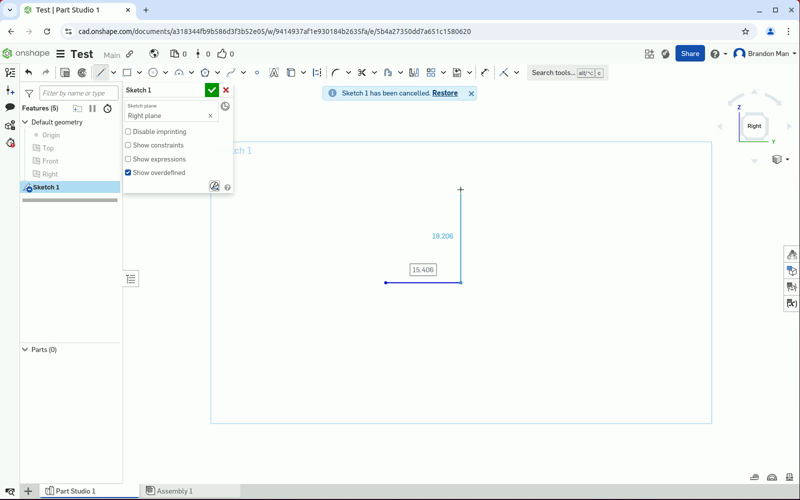
click(460, 189)
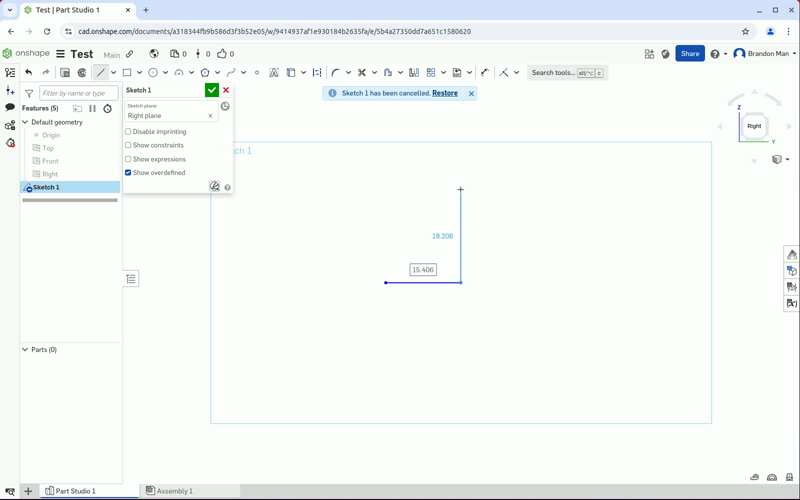
key_up(shift)
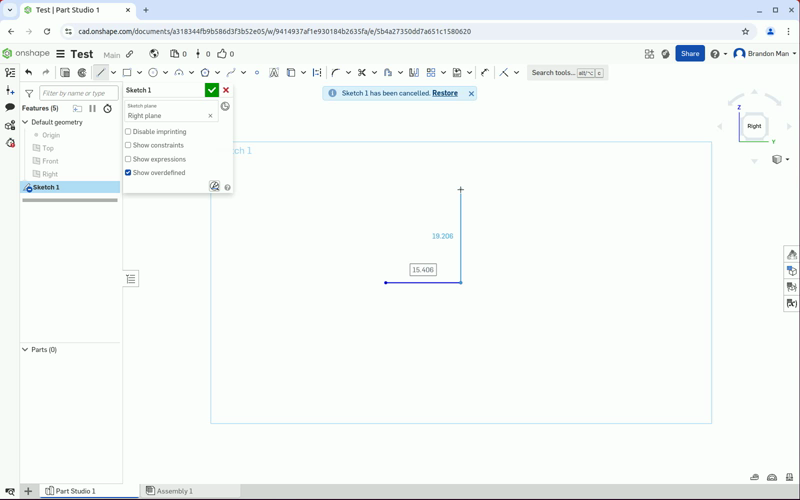
key_down(shift)
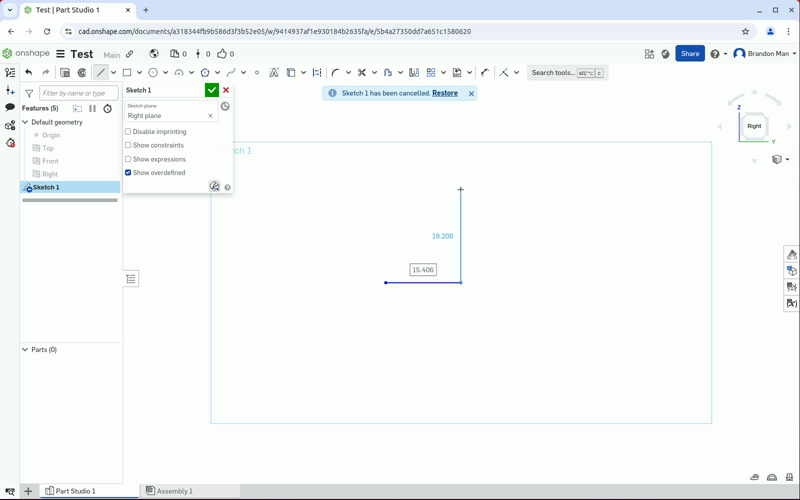
mouse_move(490, 189)
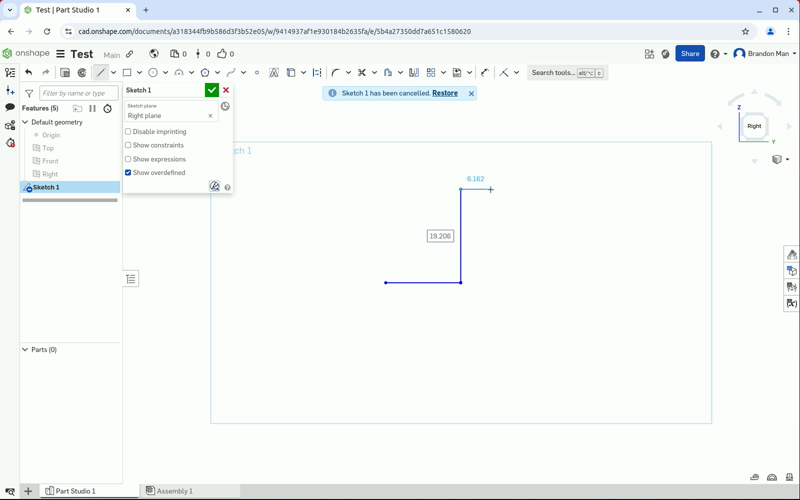
mouse_move(423, 189)
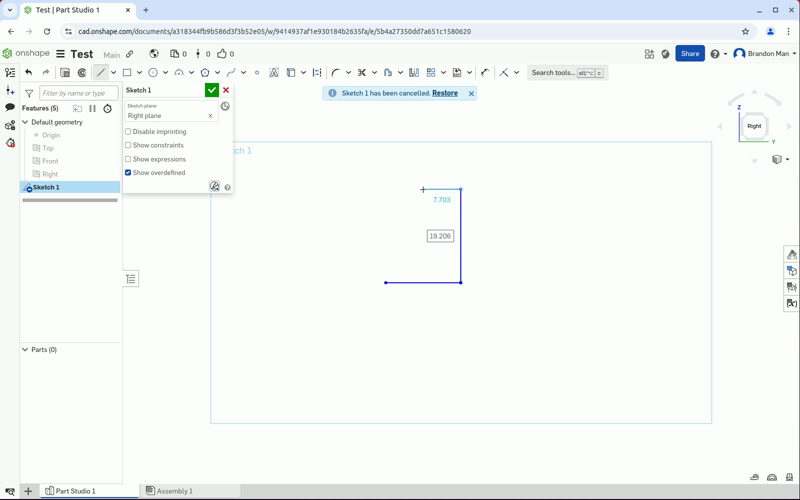
click(423, 189)
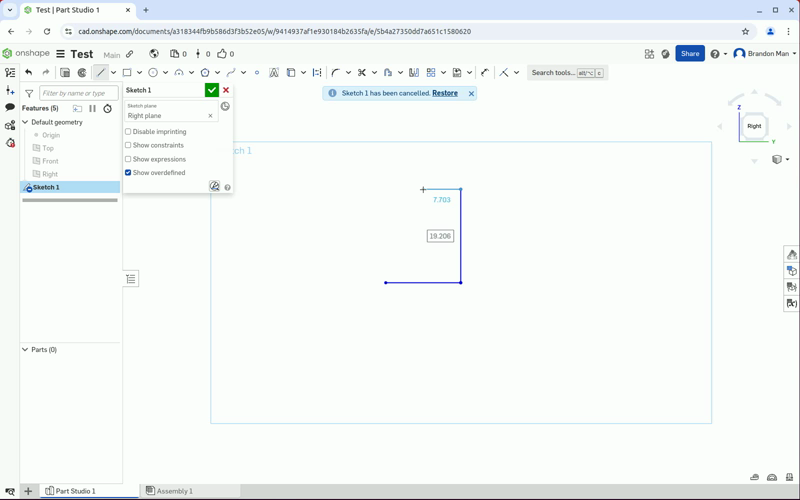
key_up(shift)
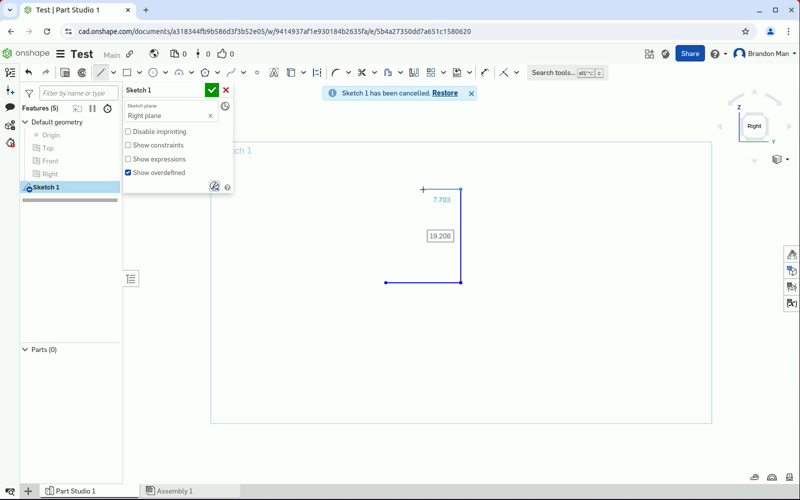
key_down(shift)
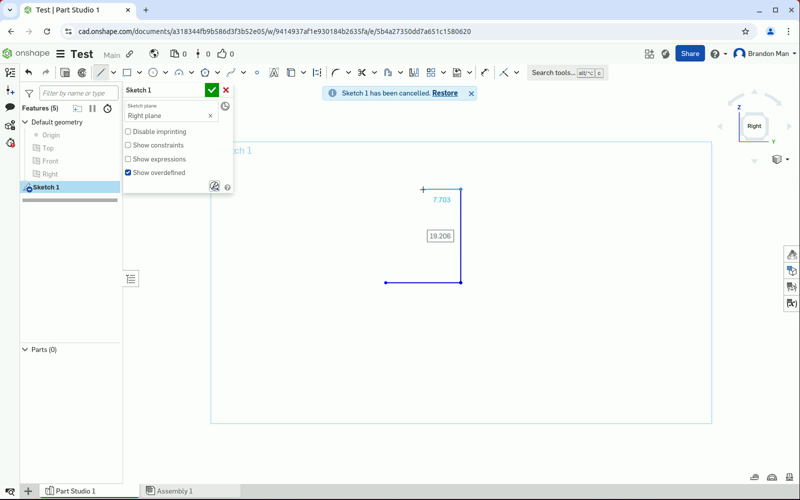
mouse_move(453, 189)
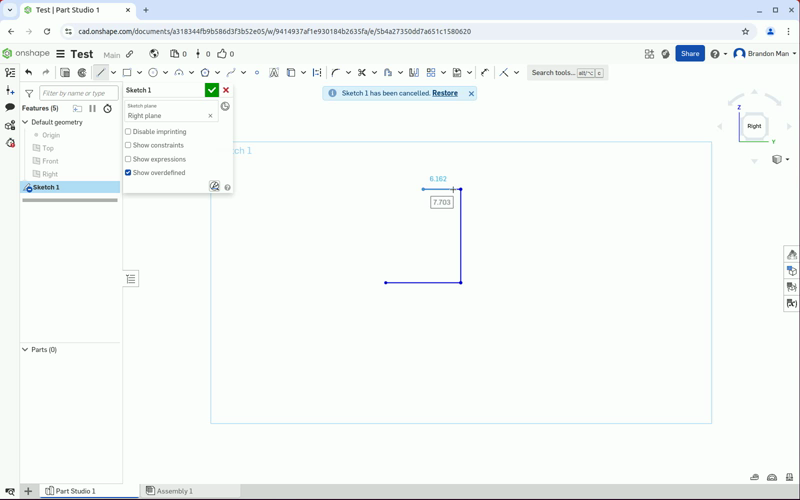
mouse_move(423, 245)
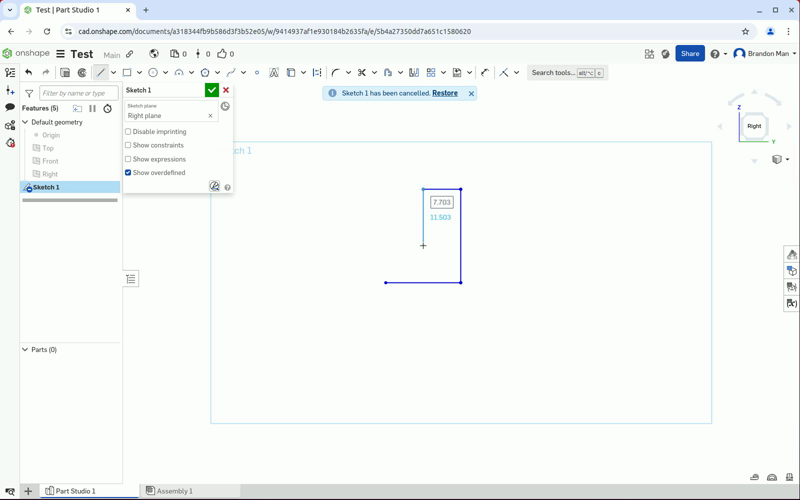
click(423, 245)
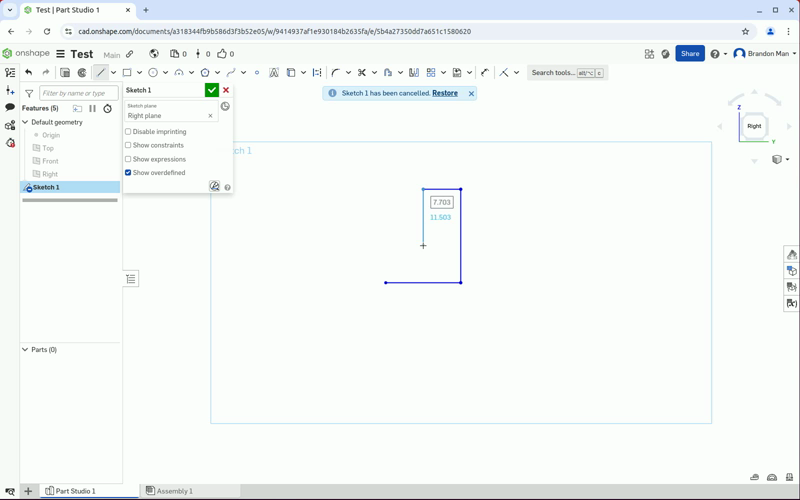
key_up(shift)
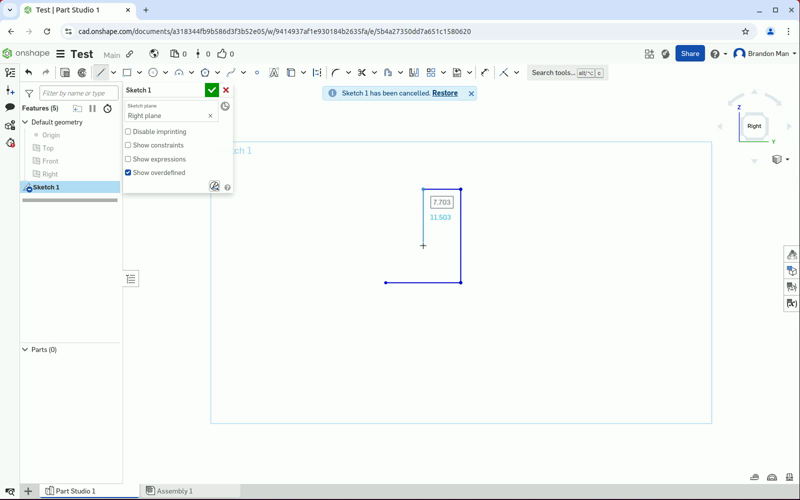
key_down(shift)
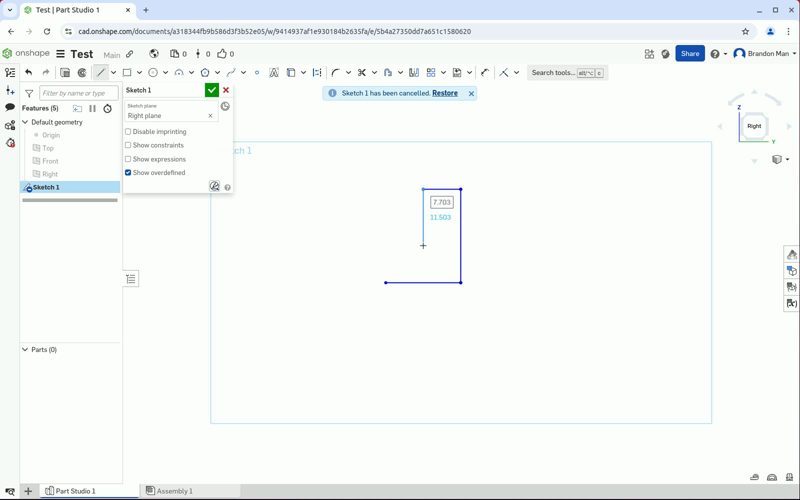
mouse_move(453, 245)
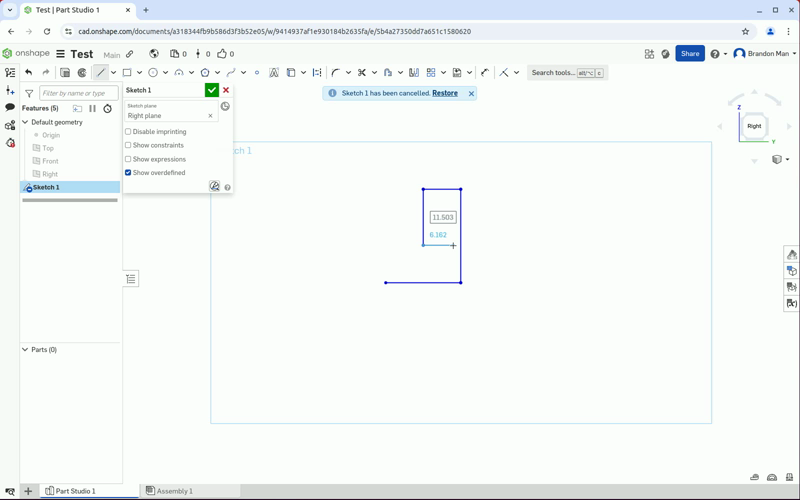
mouse_move(385, 245)
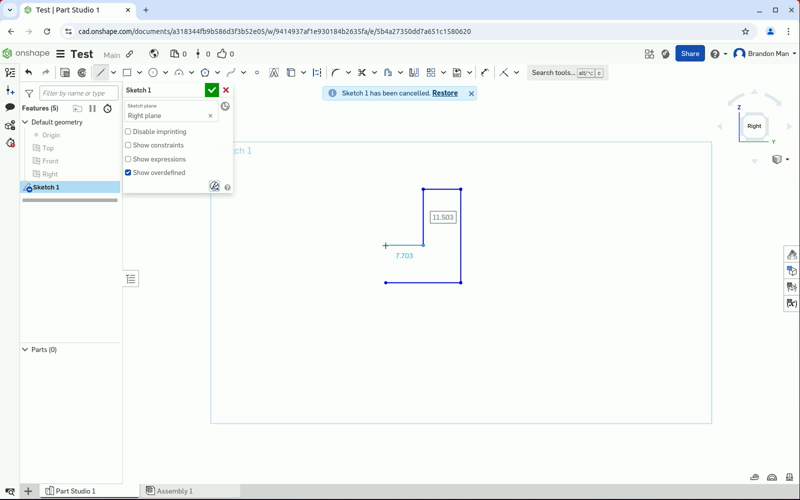
click(385, 245)
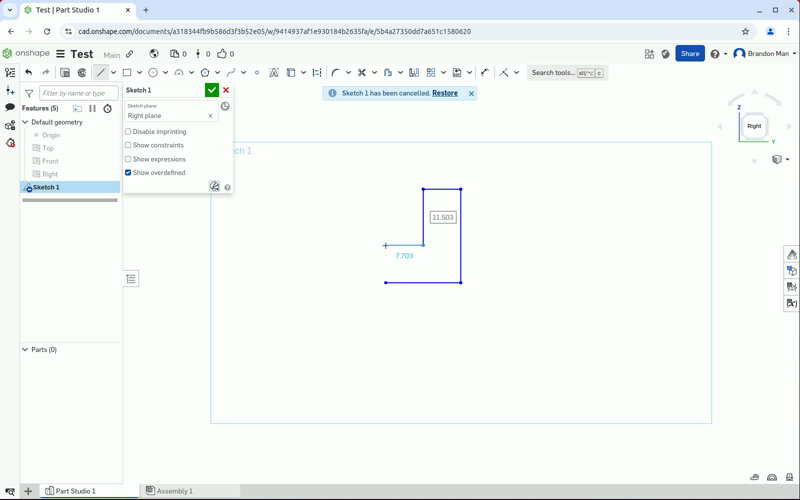
key_up(shift)
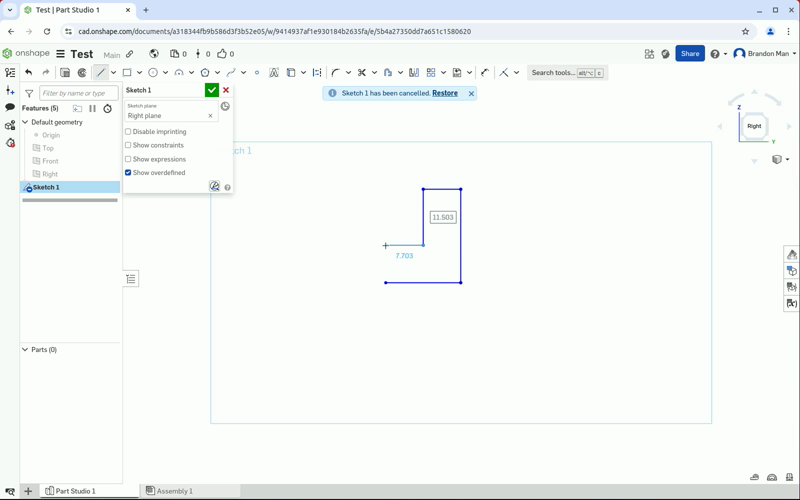
mouse_move(415, 245)
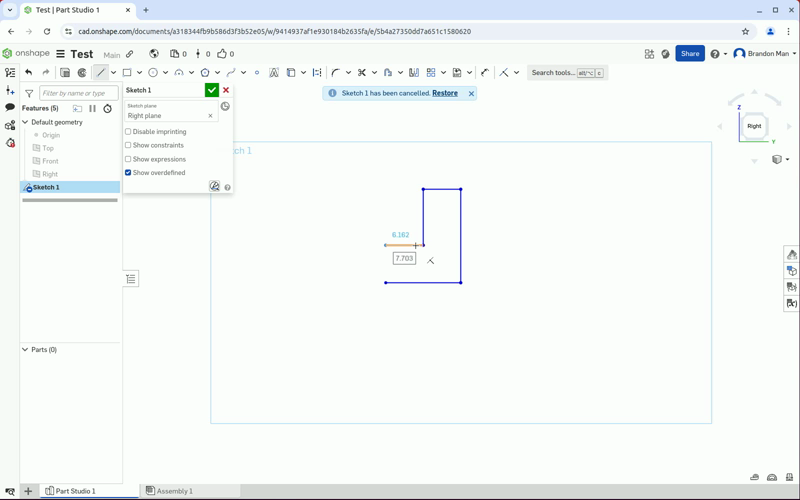
key_down(shift)
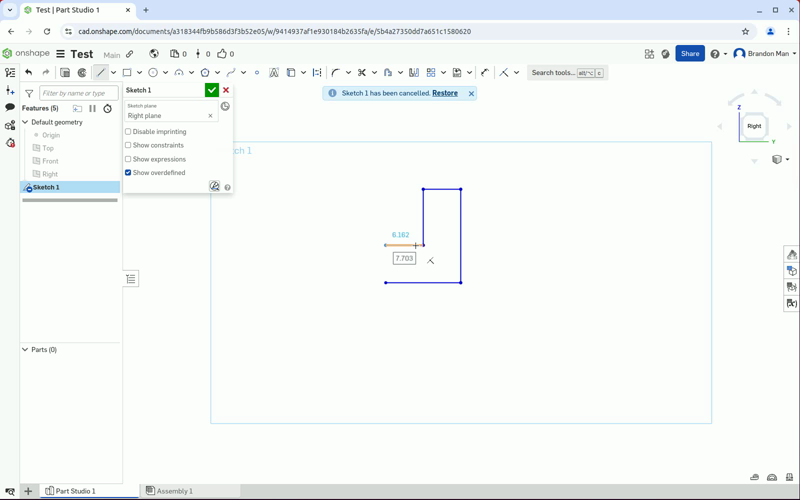
mouse_move(385, 282)
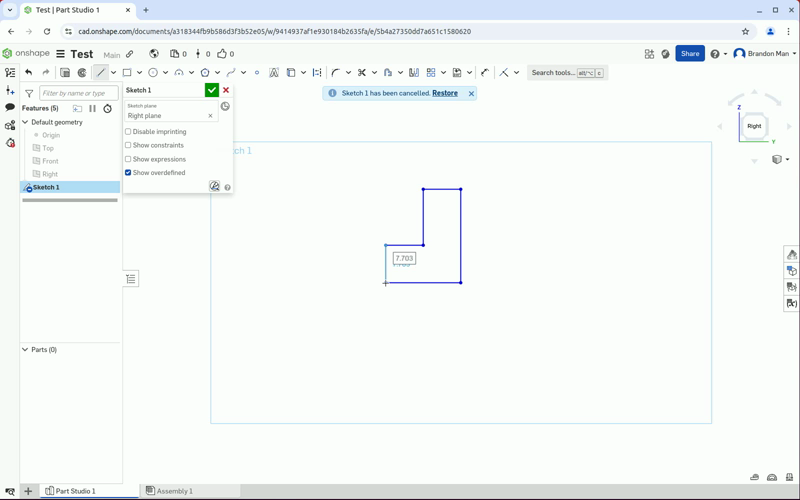
key_up(shift)
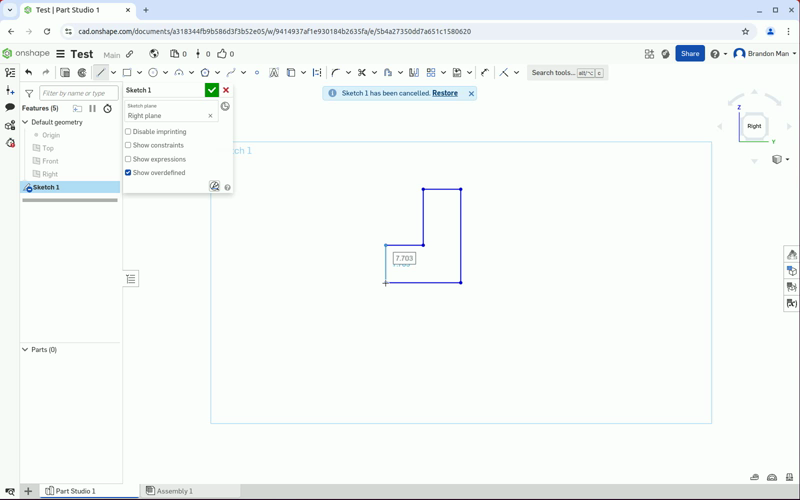
click(385, 282)
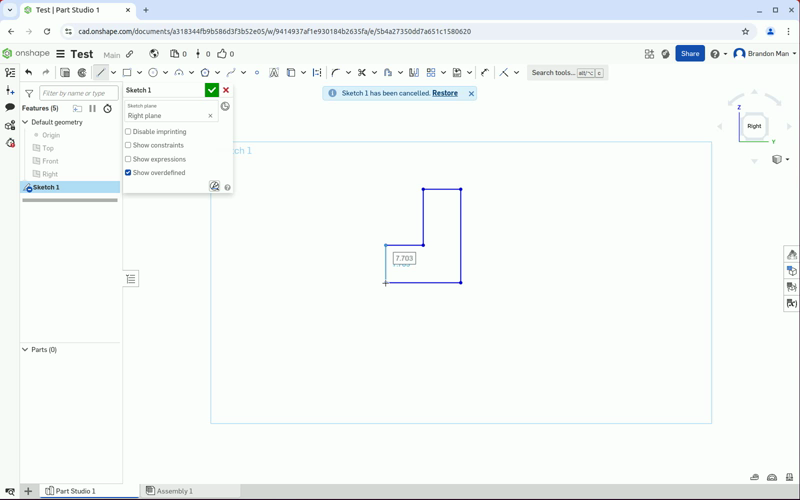
key(esc)
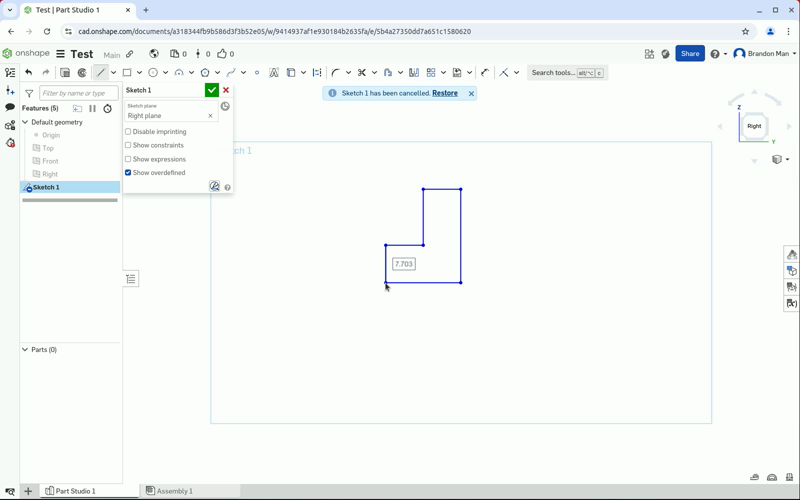
mouse_move(432, 254)
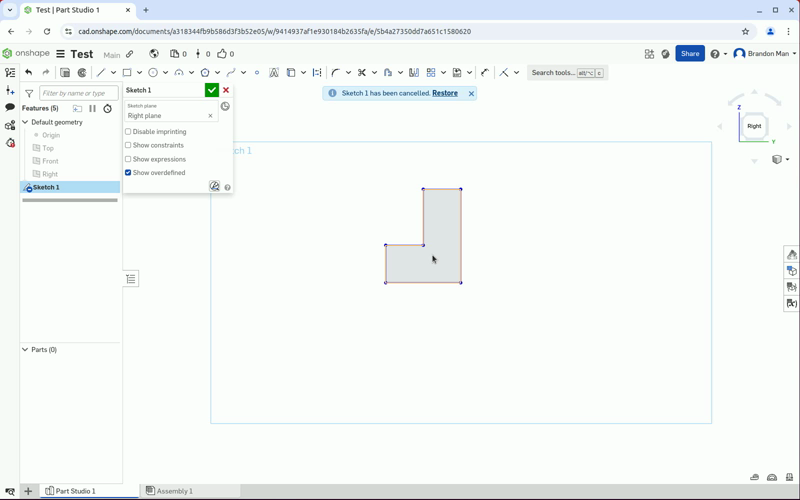
click(432, 254)
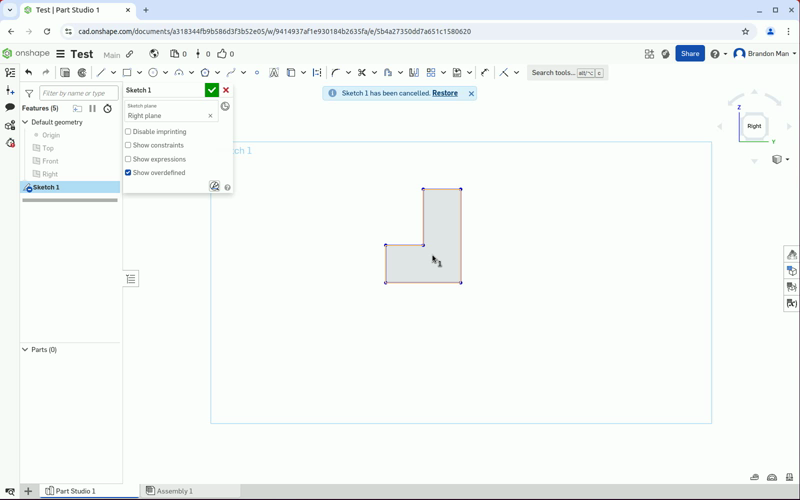
mouse_move(73, 352)
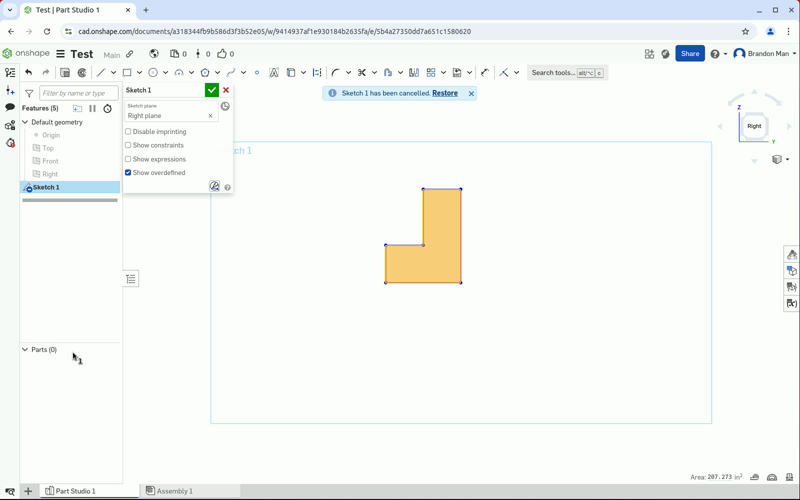
key(shift+y)
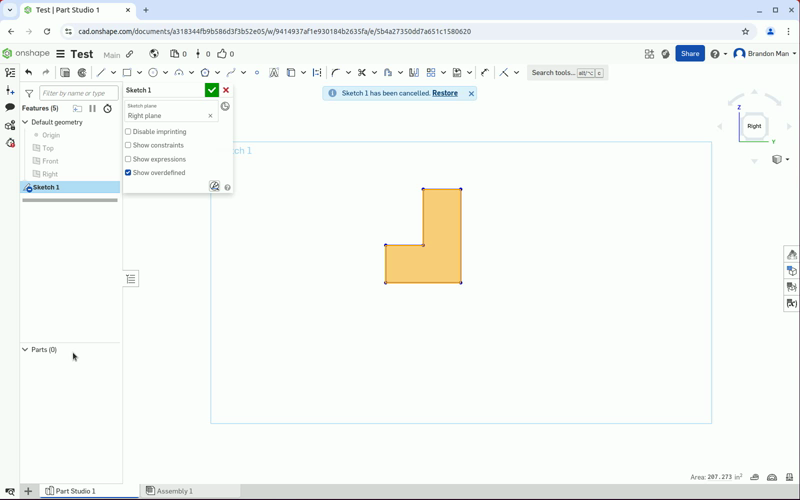
key(shift+e)
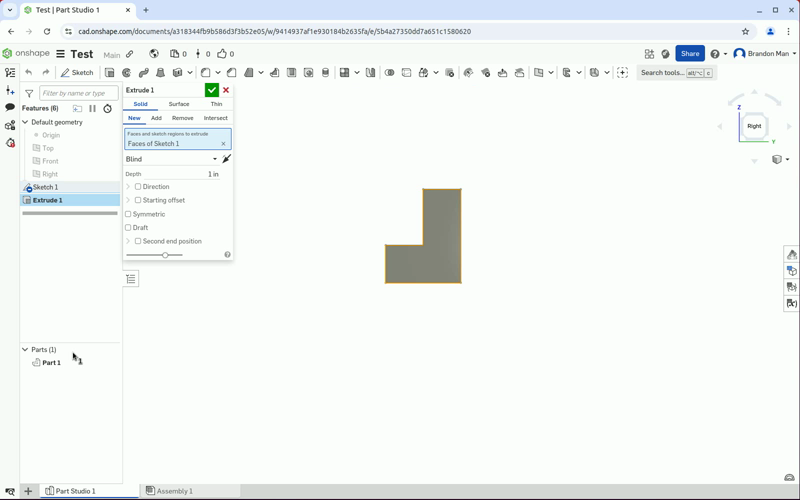
mouse_move(143, 106)
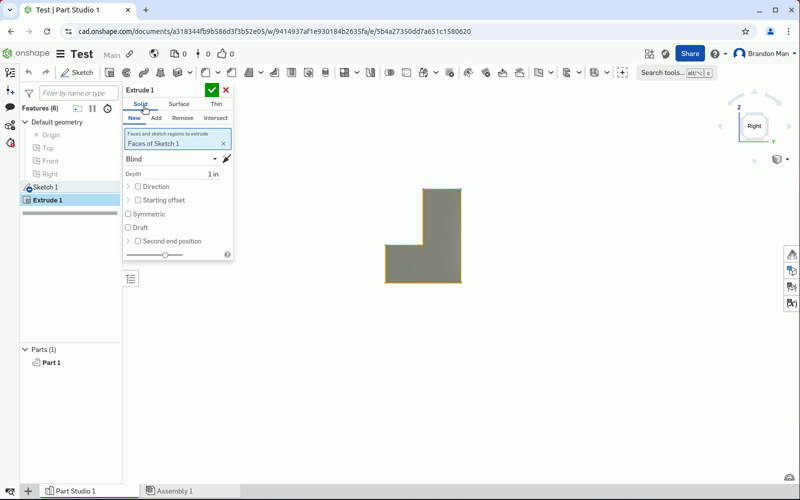
click(143, 106)
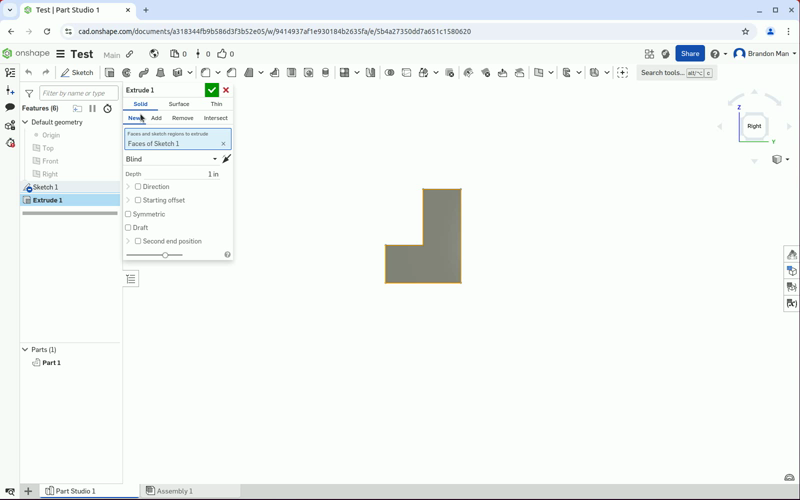
mouse_move(137, 120)
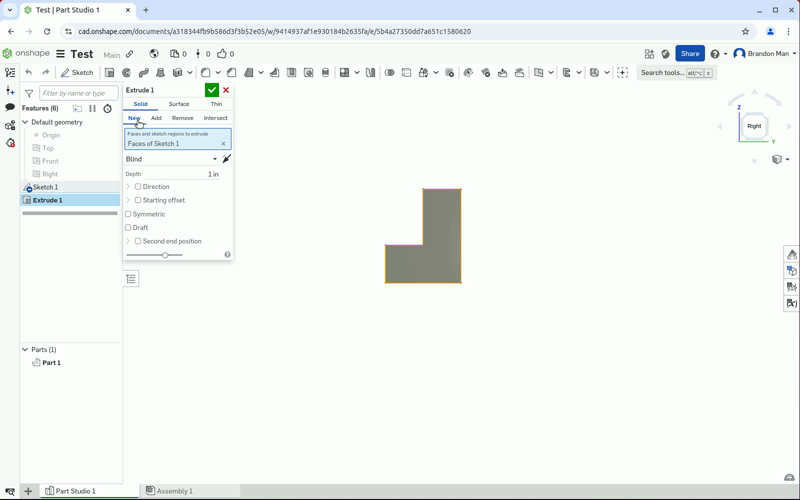
click(137, 120)
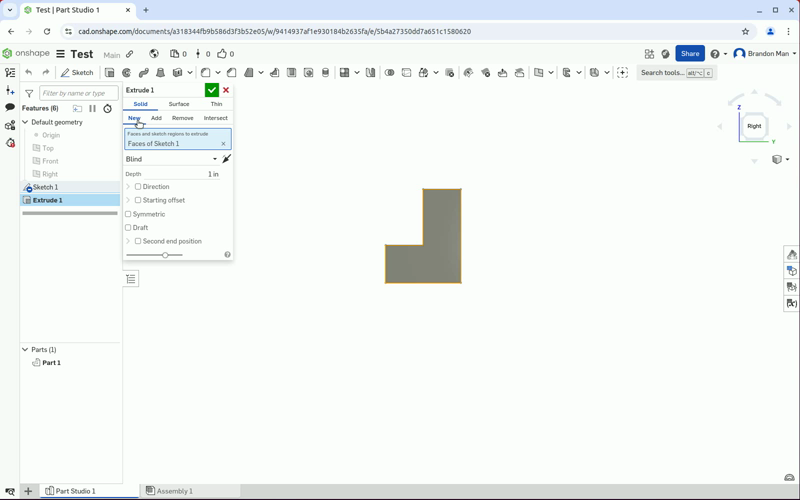
key(tab, 4)
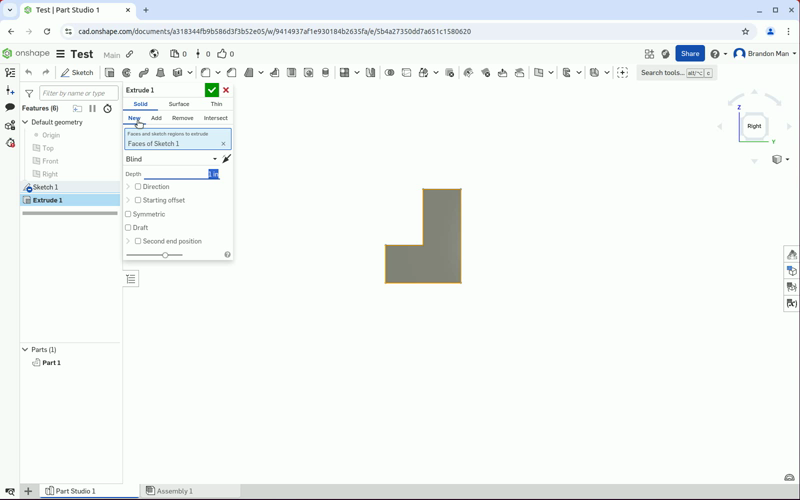
text(23.108)
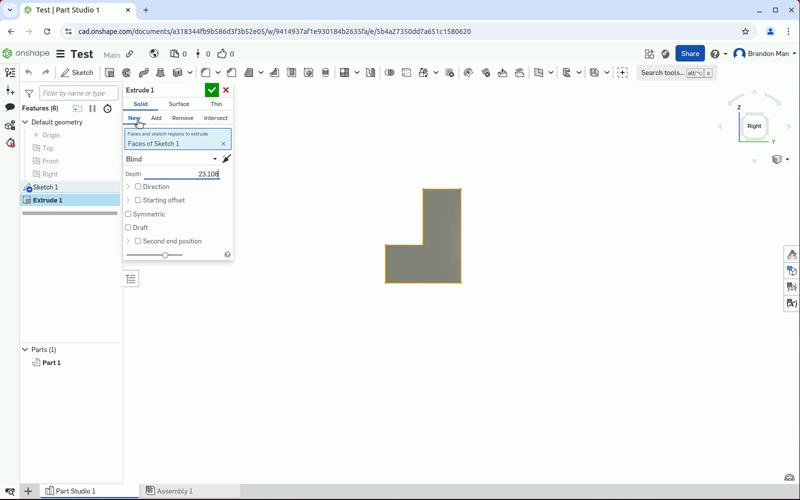
key(enter)
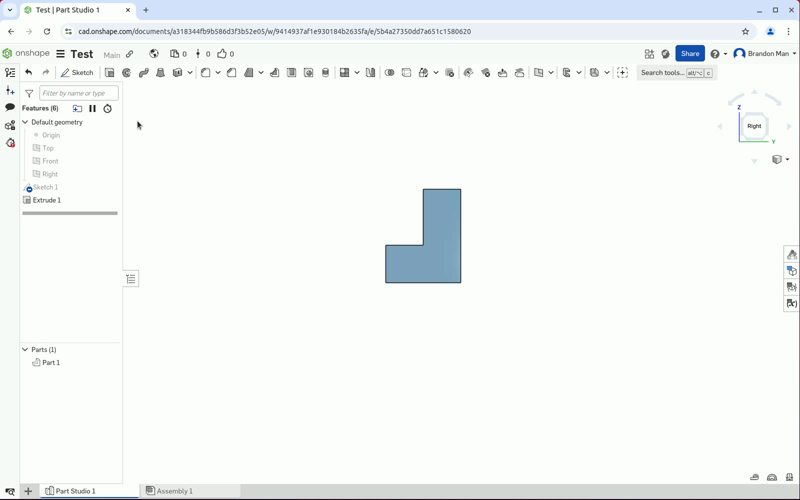
key(shift+h)
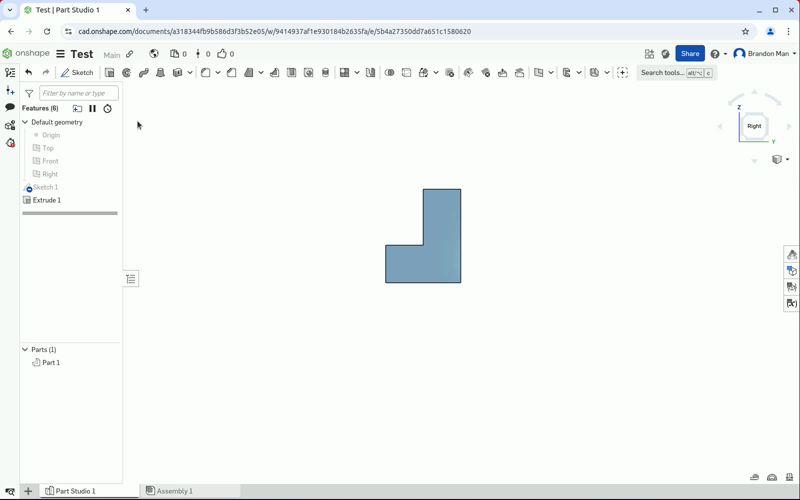
key(shift+h)
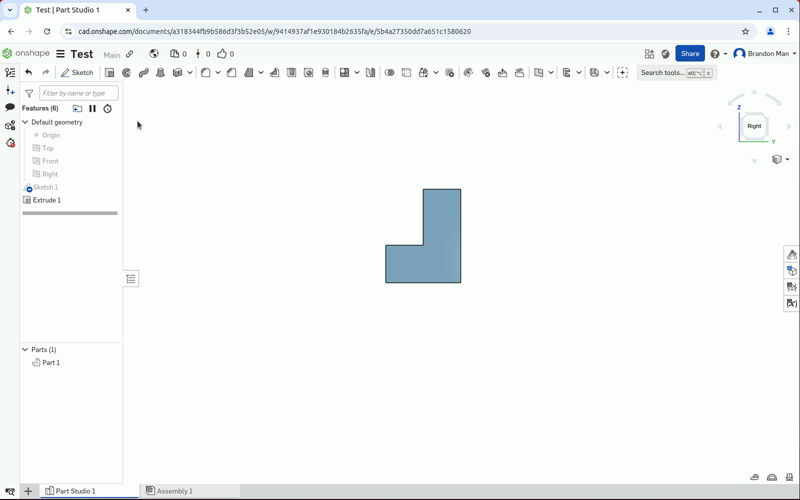
mouse_move(73, 189)
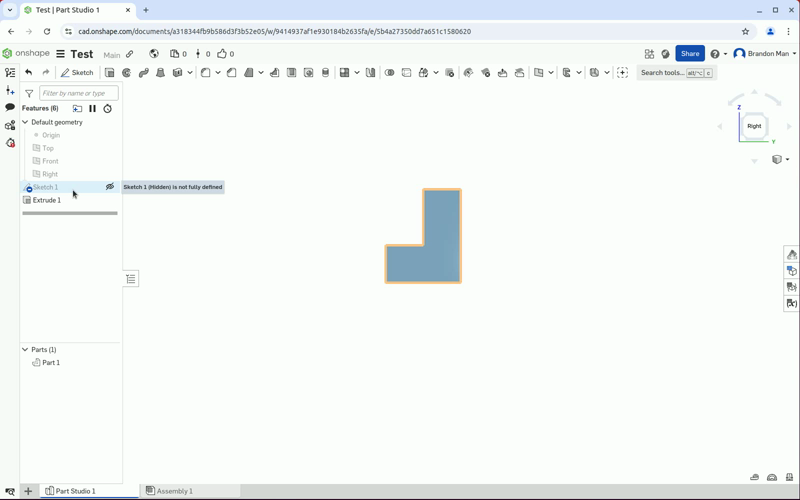
click(73, 189)
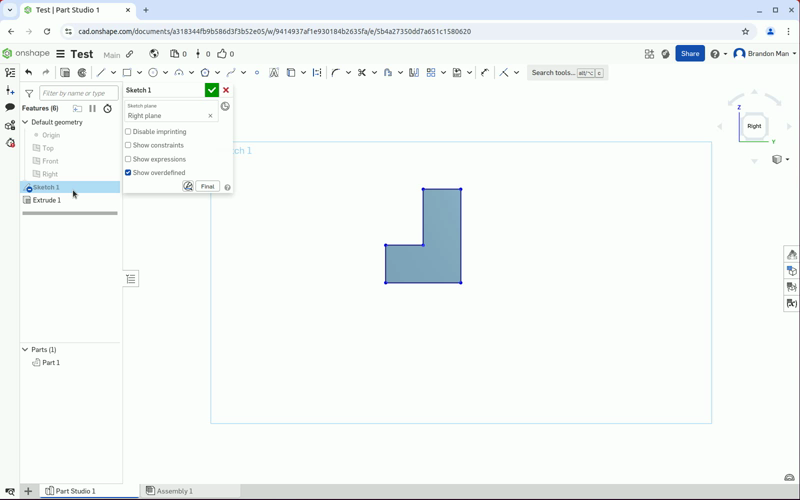
mouse_move(229, 92)
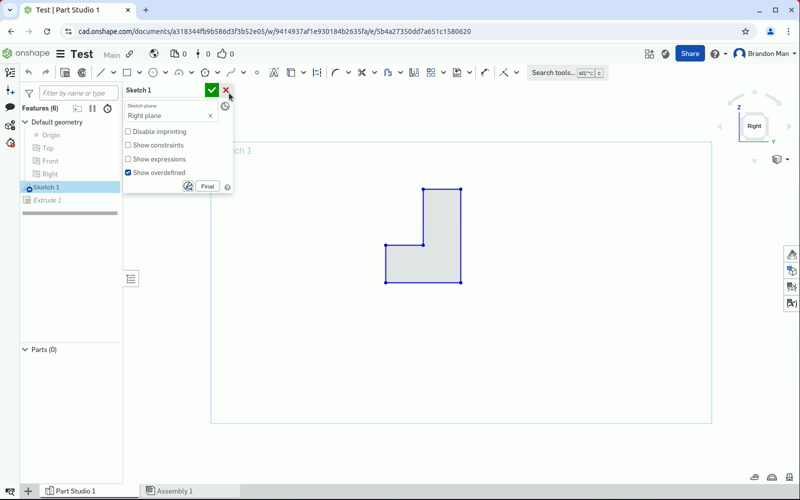
click(229, 92)
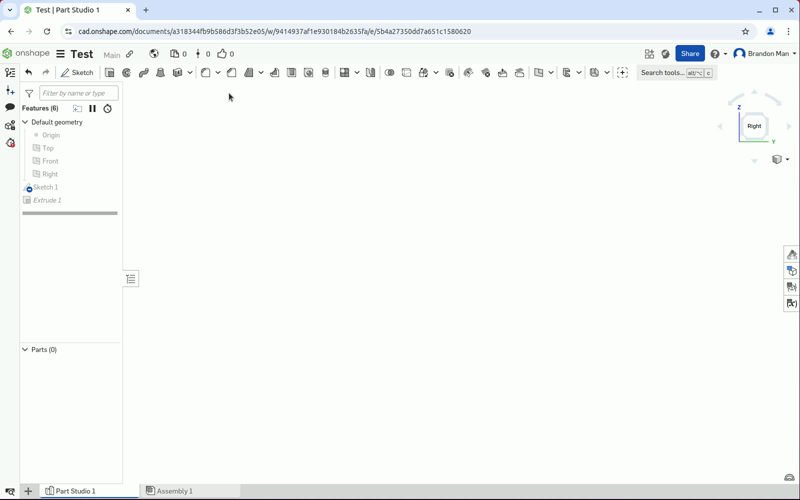
mouse_move(73, 352)
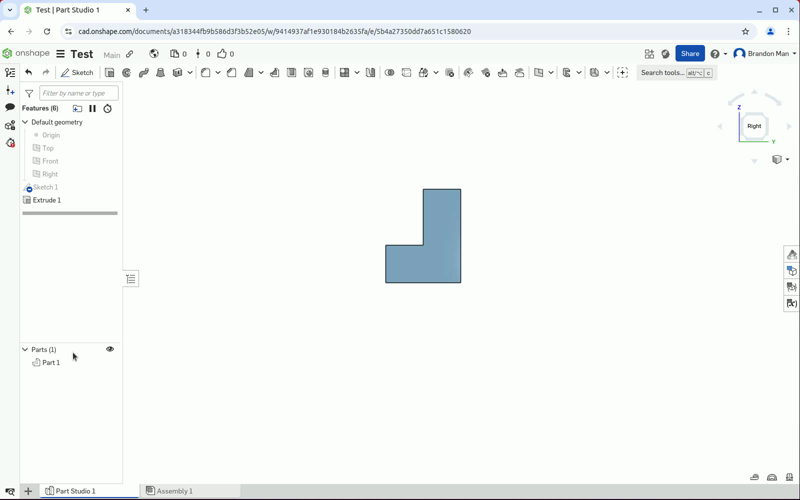
key(y)
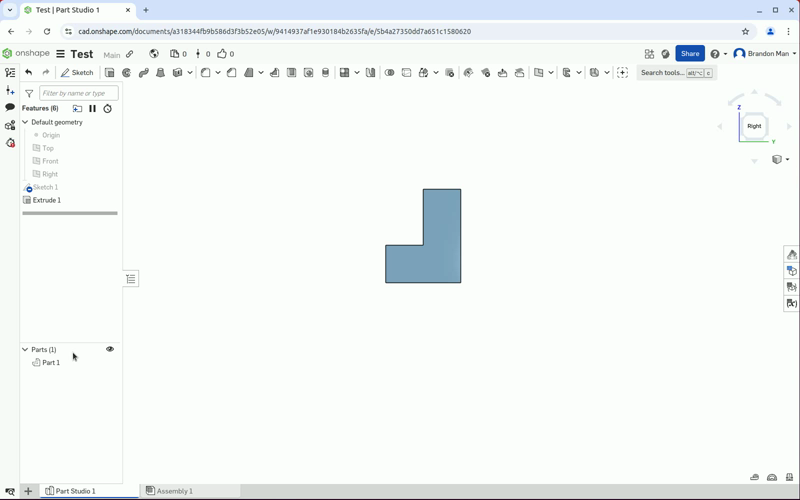
key(shift+p)
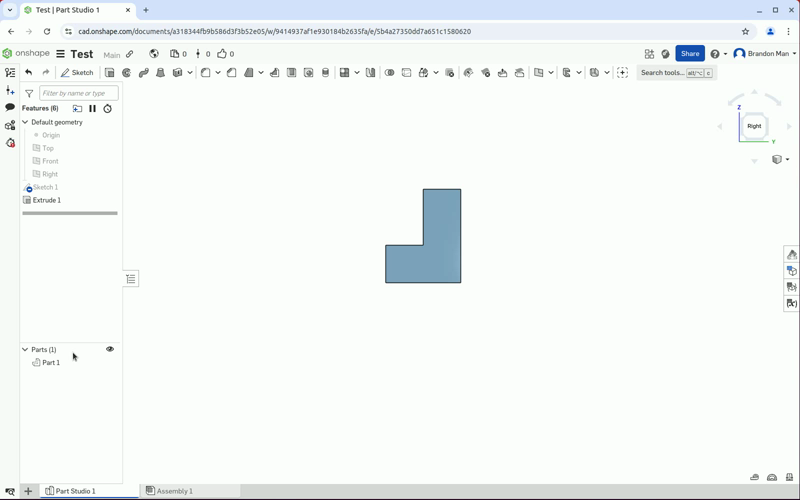
key(space)
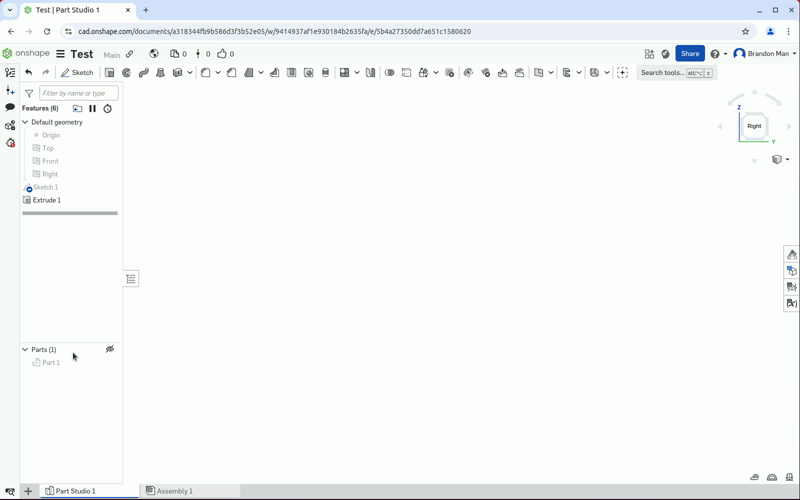
key_down(shift)
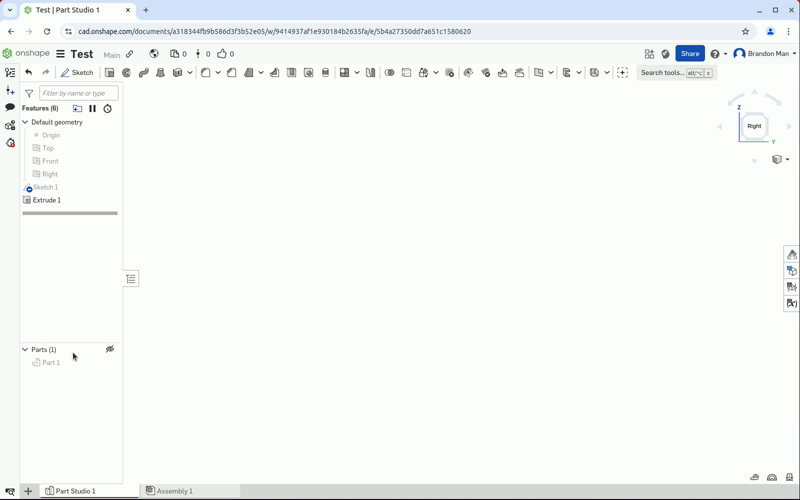
key(right)
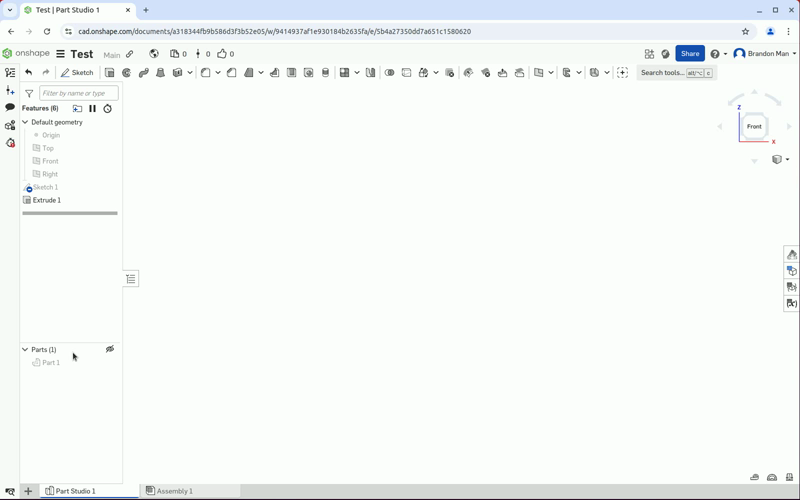
key_up(shift)
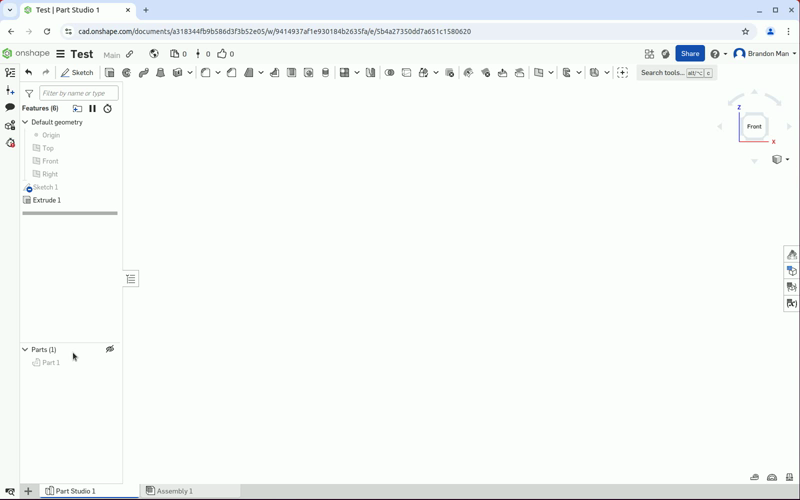
mouse_move(73, 352)
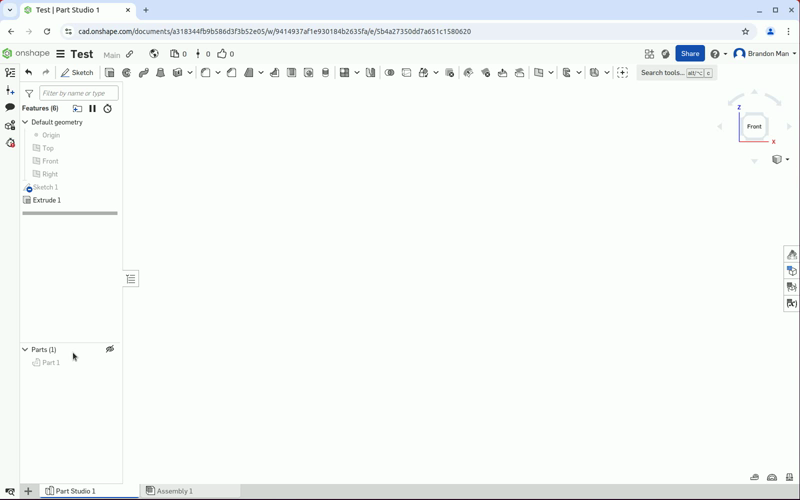
key(shift+y)
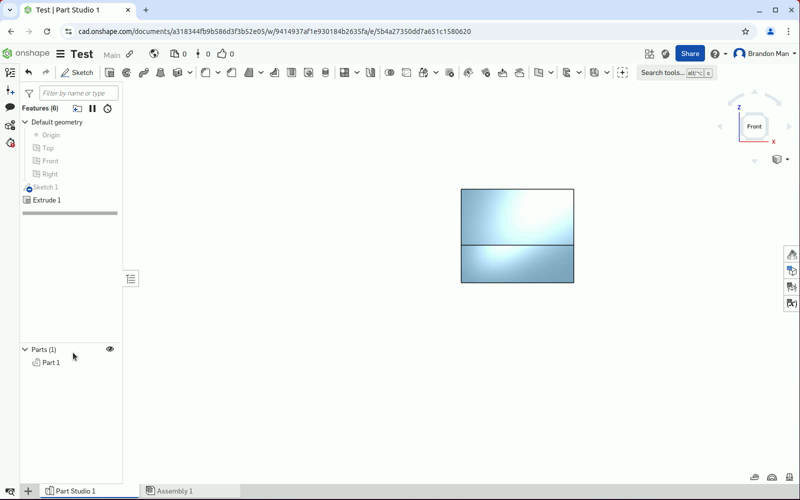
mouse_move(541, 75)
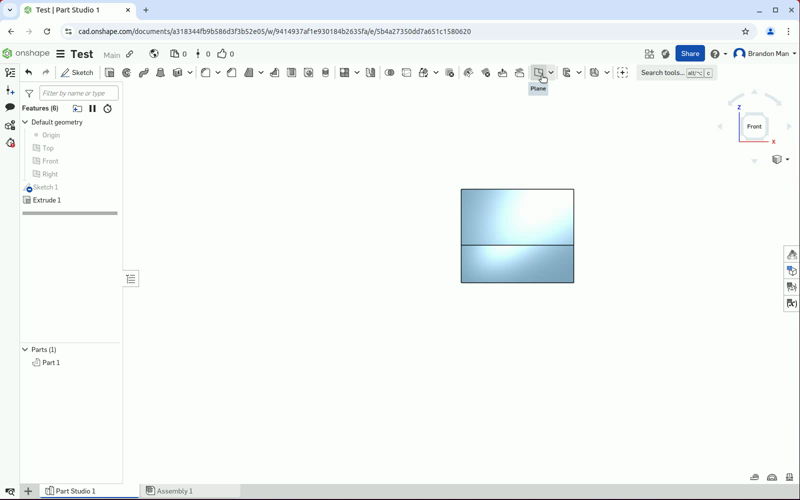
click(541, 75)
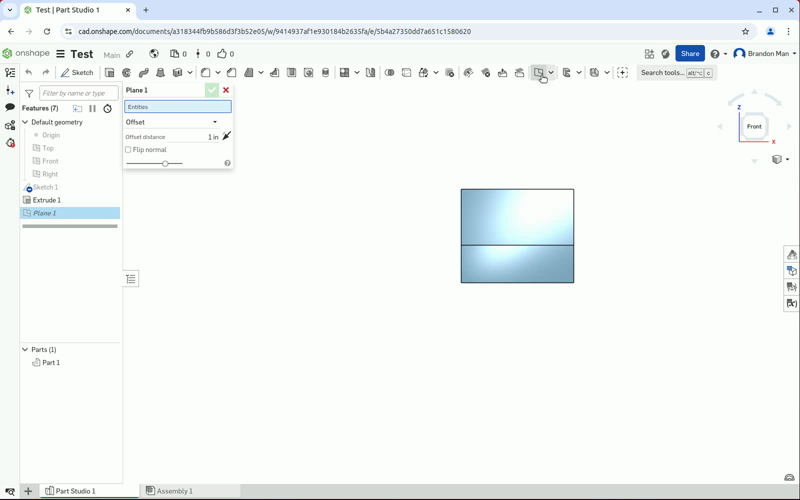
mouse_move(73, 163)
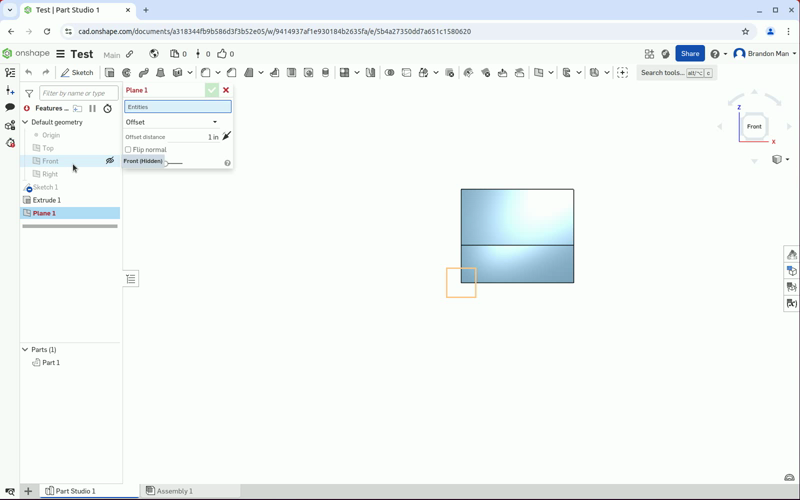
click(73, 163)
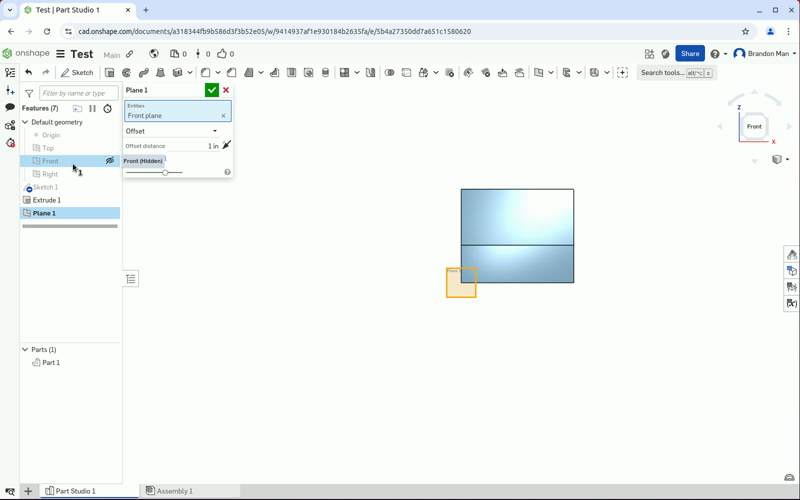
key(tab, 2)
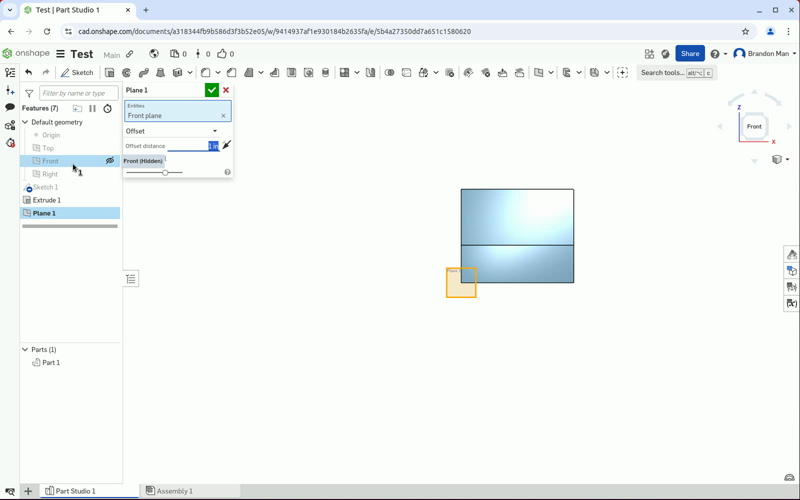
text(7.703)
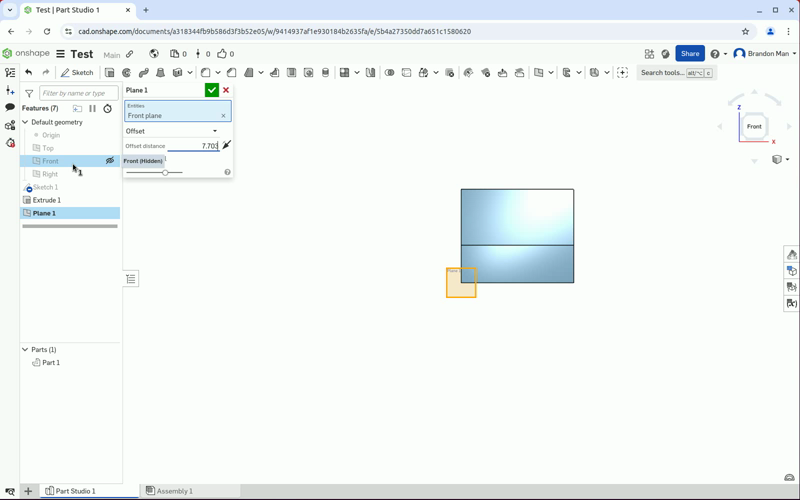
key(enter, 2)
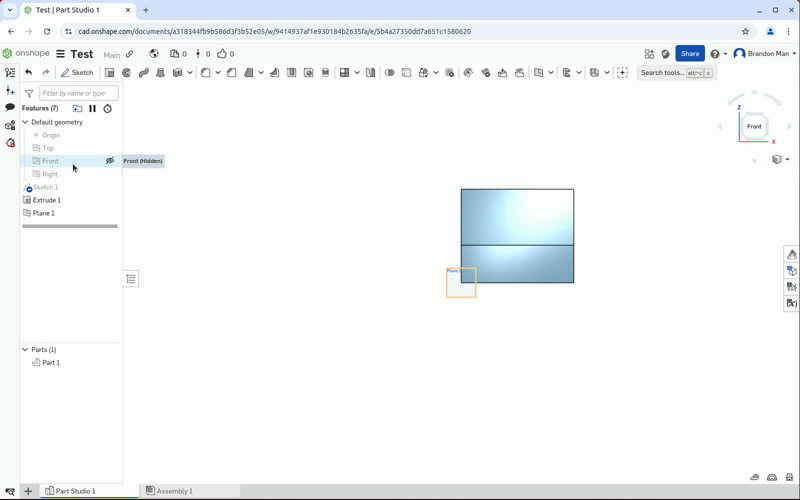
key(shift+s)
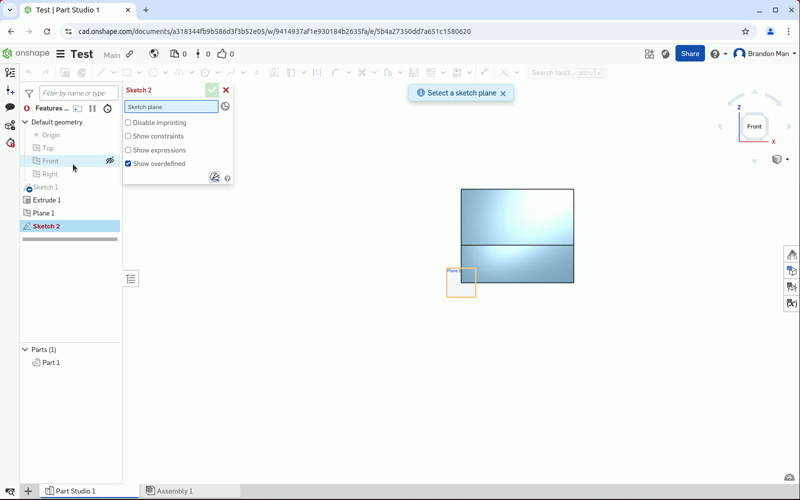
mouse_move(73, 215)
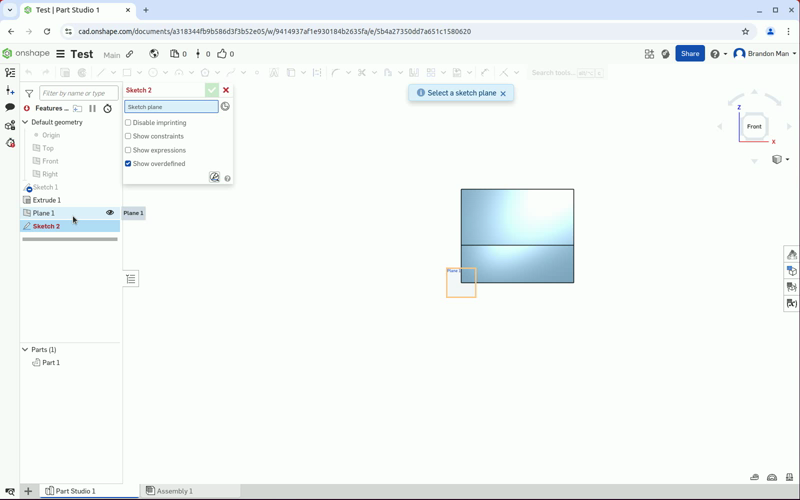
click(73, 215)
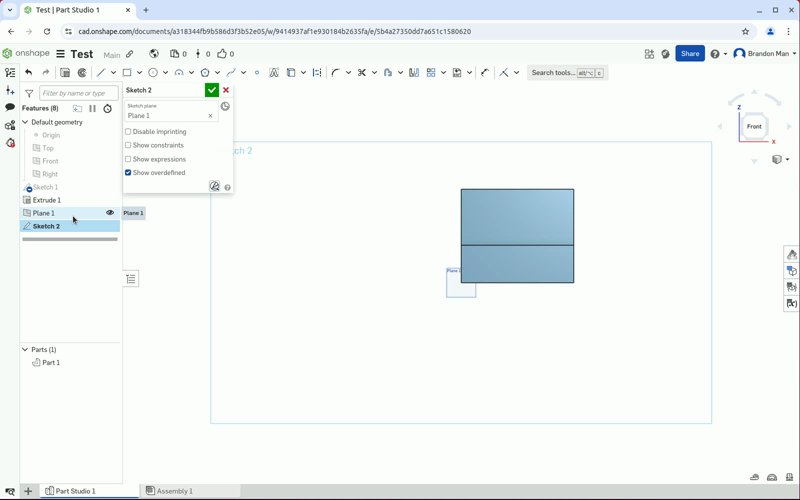
mouse_move(73, 352)
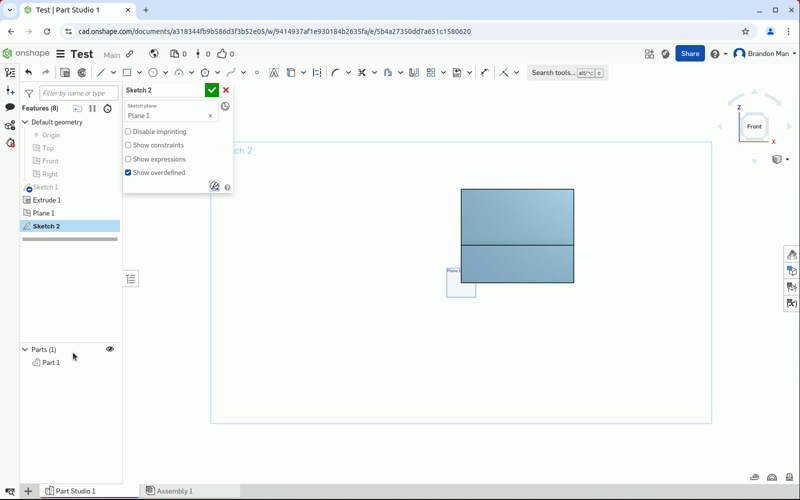
key(y)
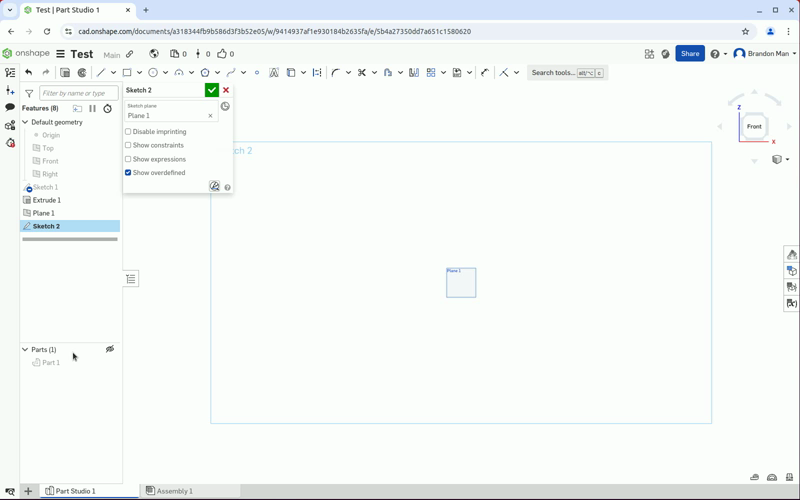
key(l)
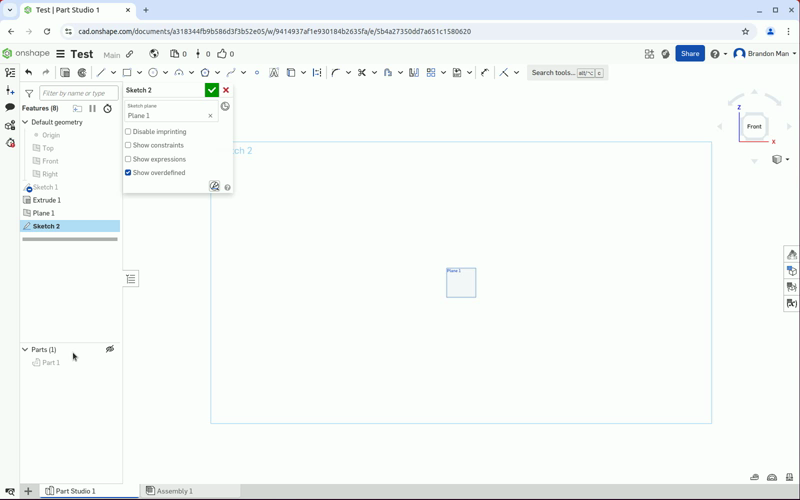
key_down(shift)
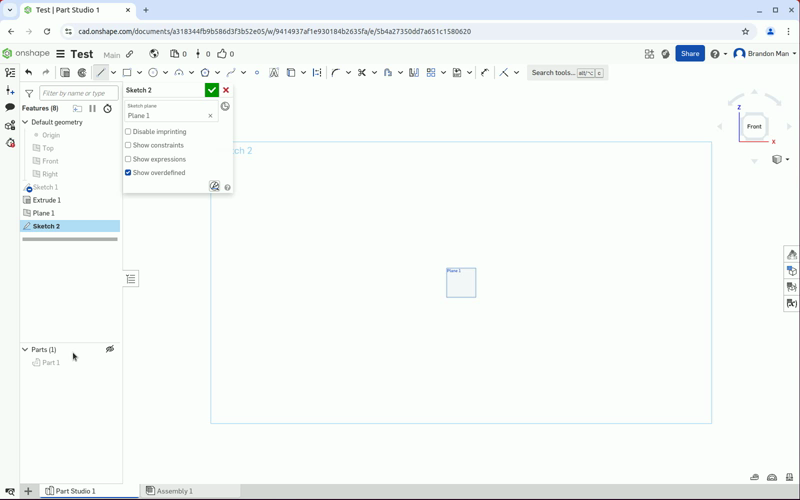
mouse_move(498, 207)
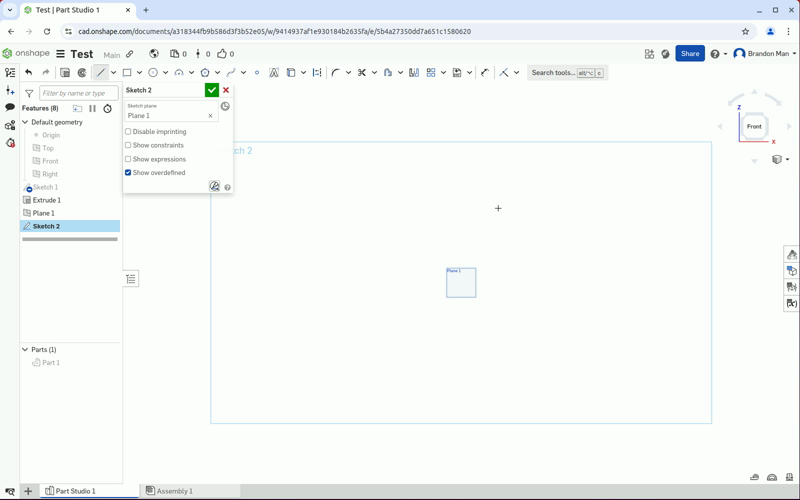
click(498, 207)
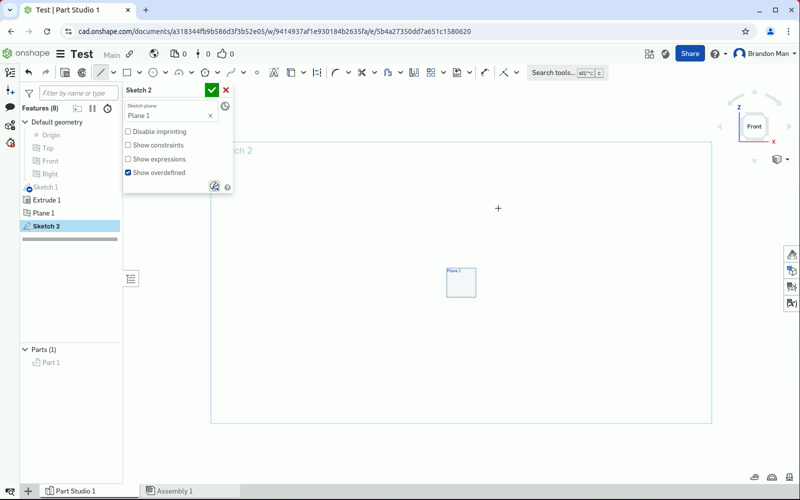
key_up(shift)
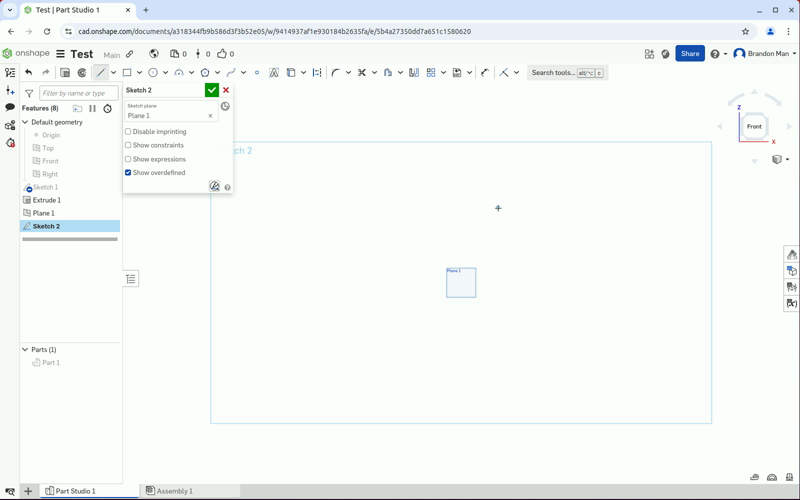
key_down(shift)
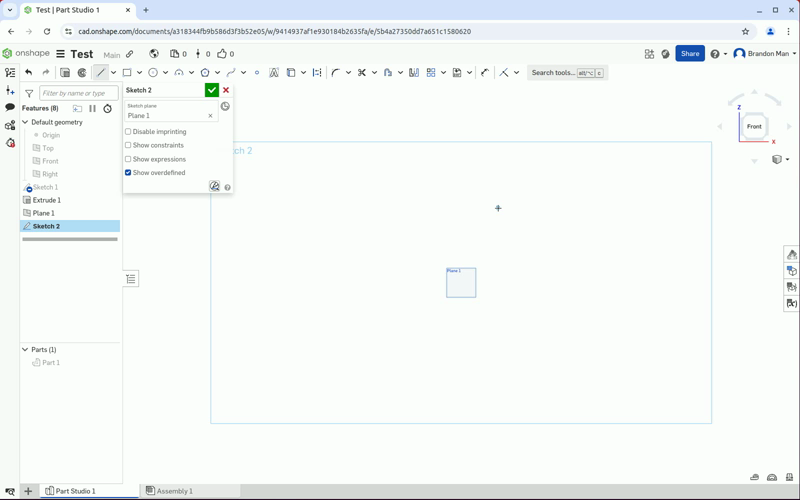
mouse_move(528, 207)
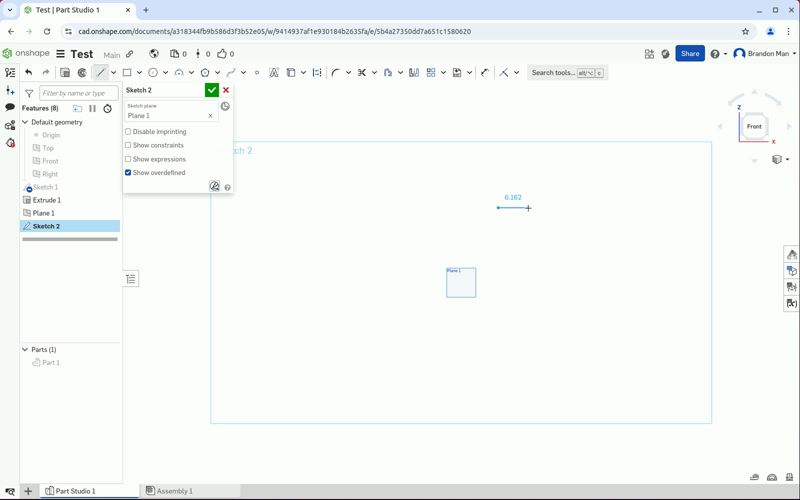
mouse_move(536, 207)
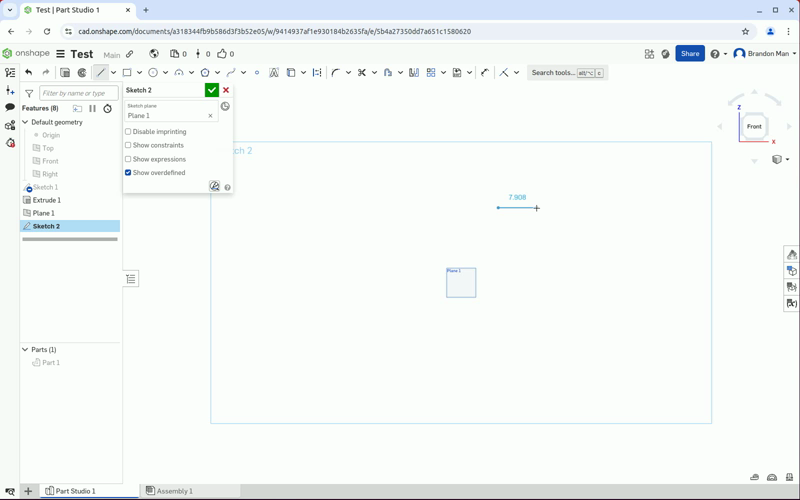
click(536, 207)
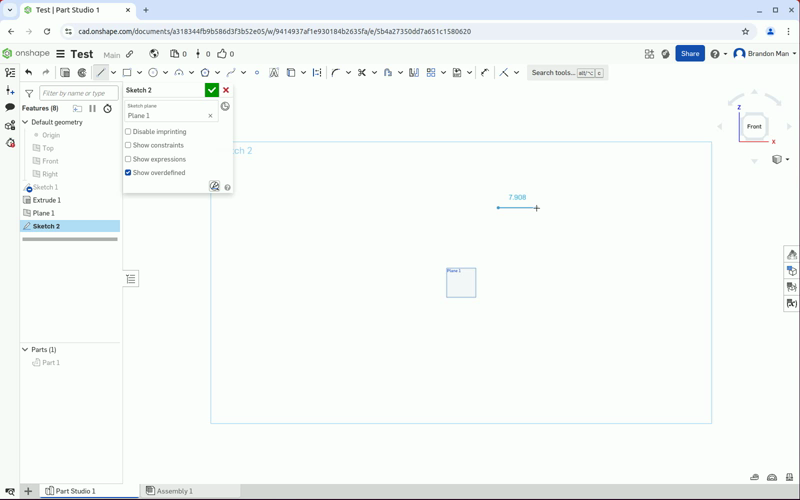
key_up(shift)
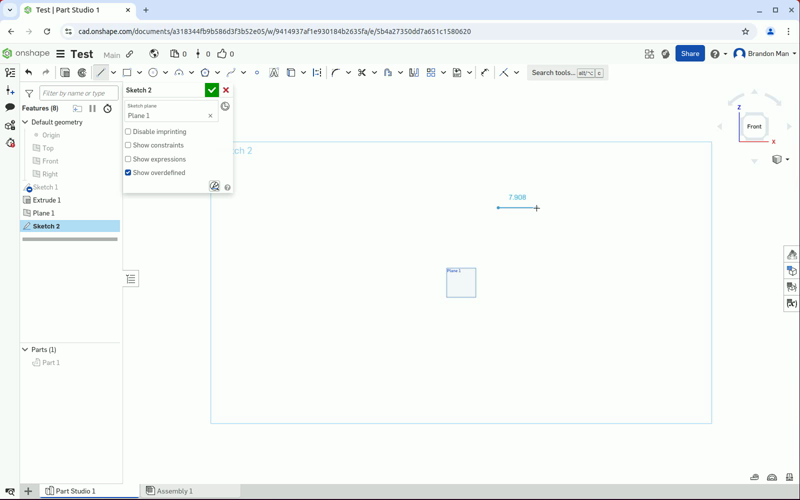
key_down(shift)
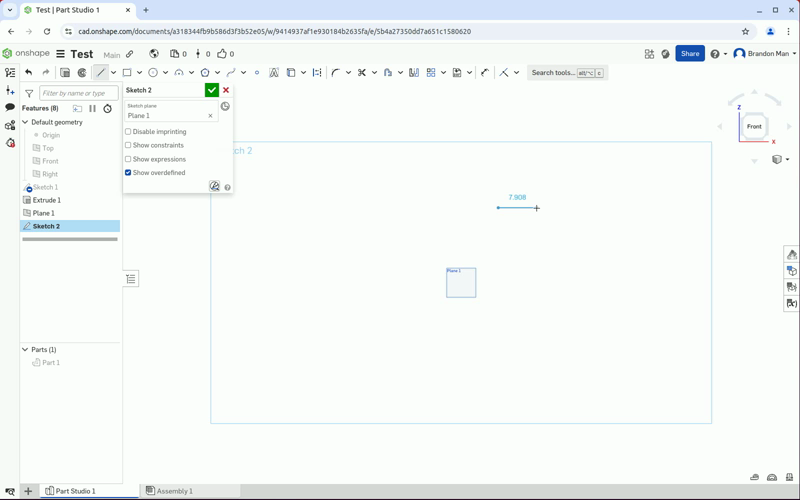
mouse_move(566, 207)
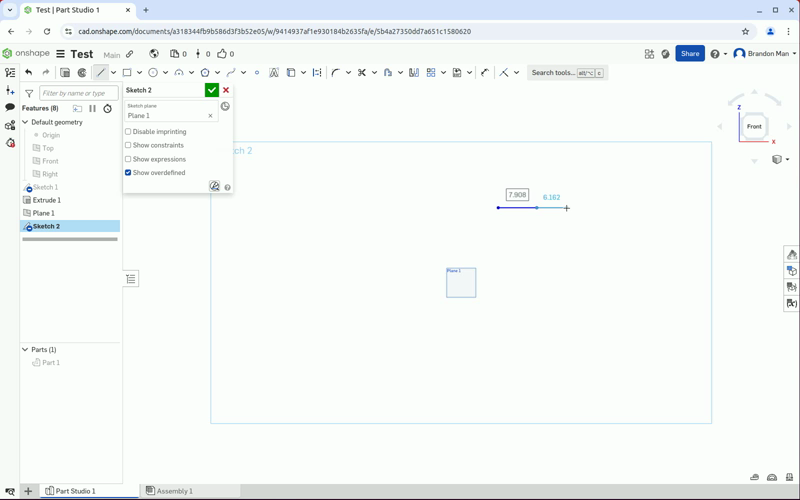
mouse_move(536, 188)
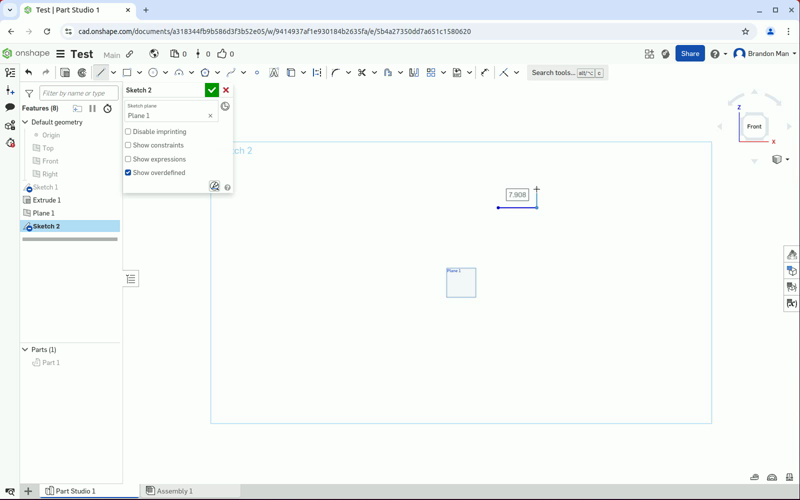
click(536, 188)
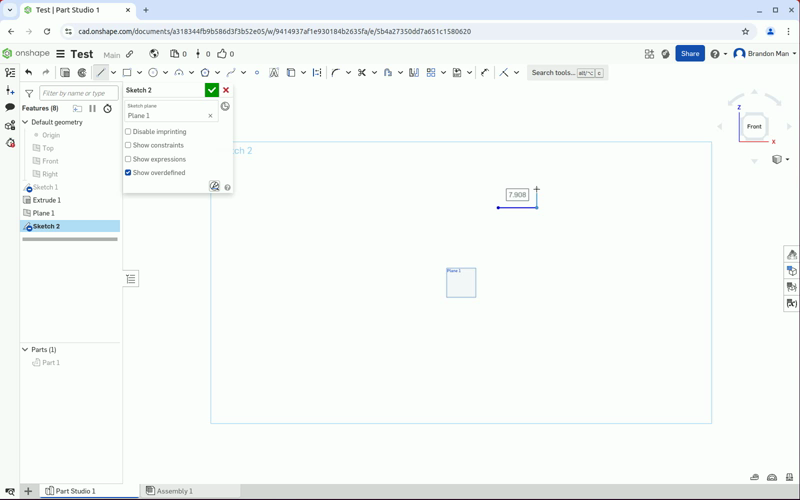
key_up(shift)
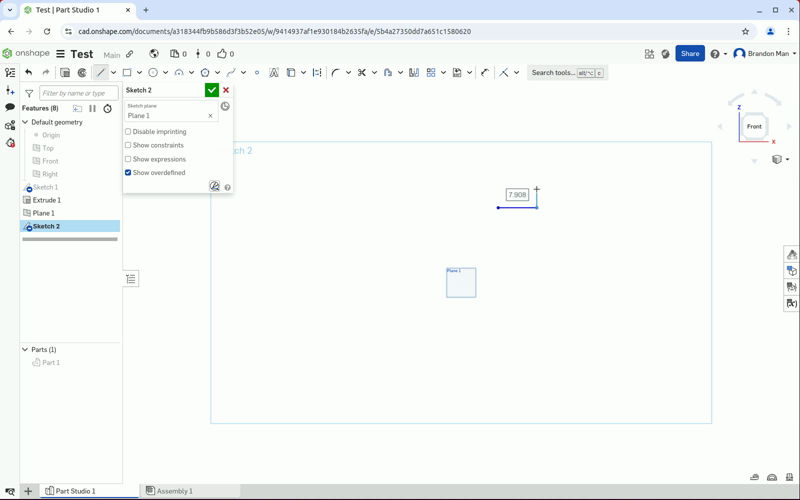
key_down(shift)
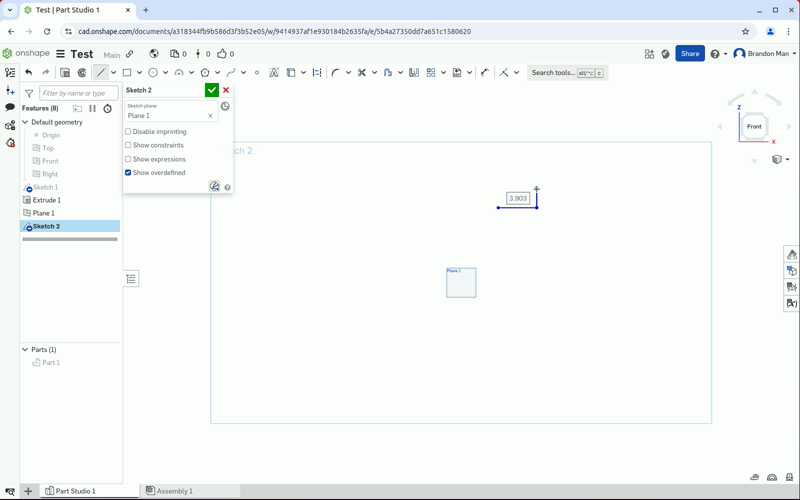
mouse_move(566, 188)
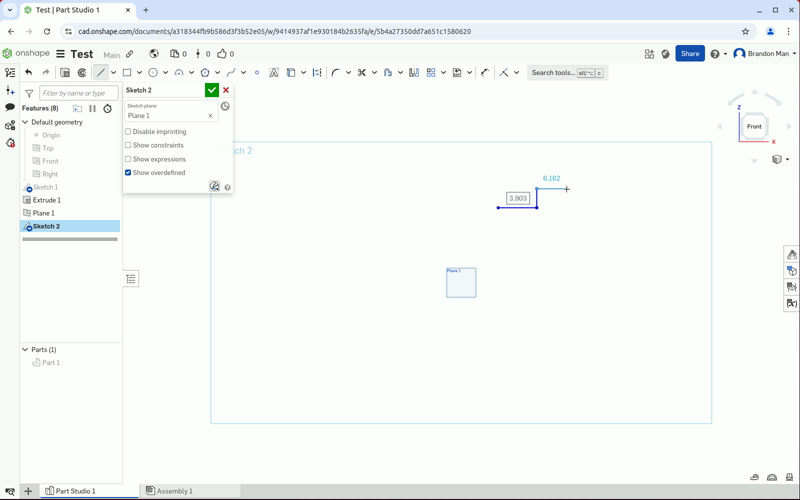
mouse_move(498, 188)
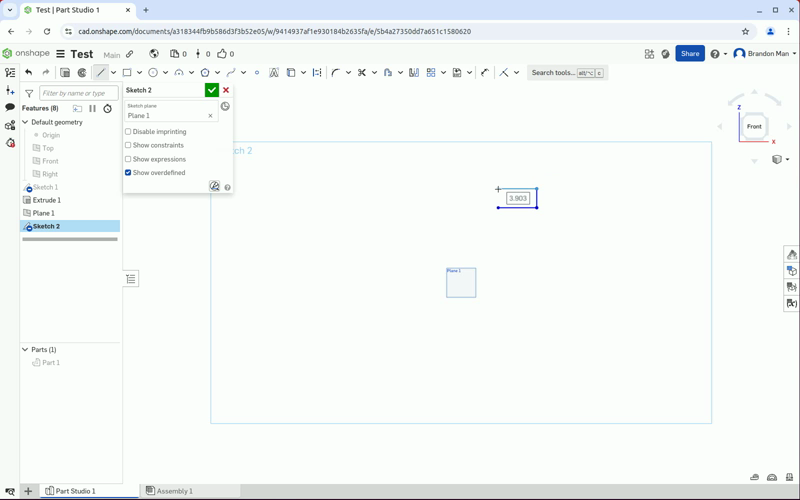
click(498, 188)
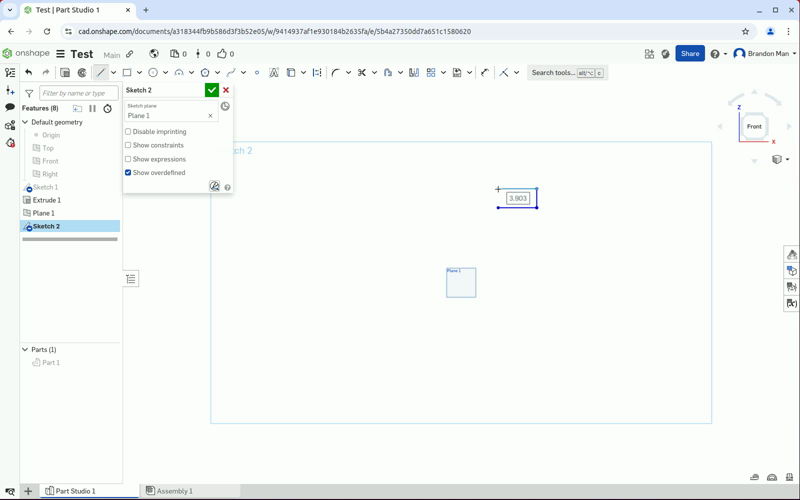
key_up(shift)
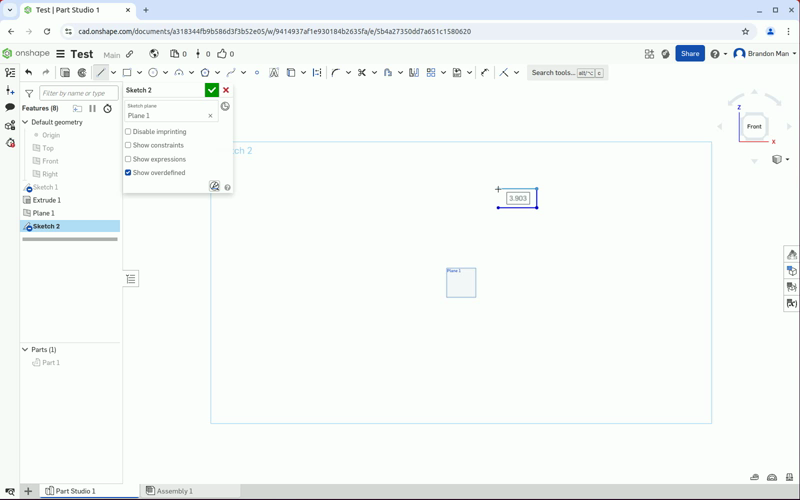
mouse_move(528, 188)
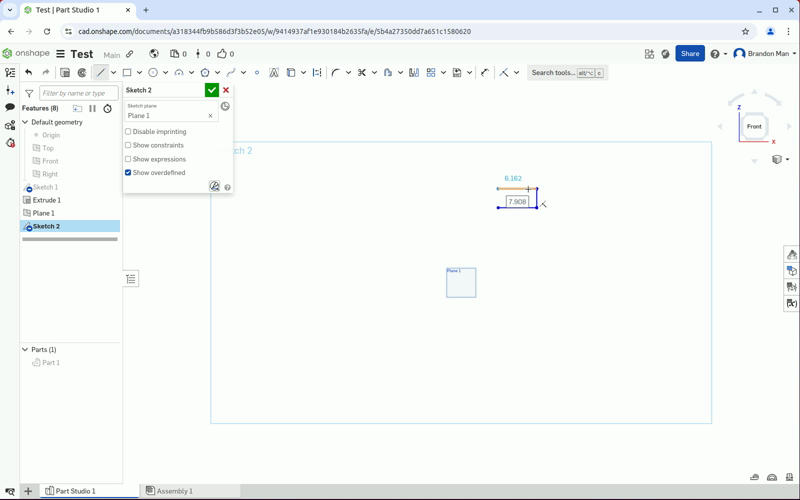
key_down(shift)
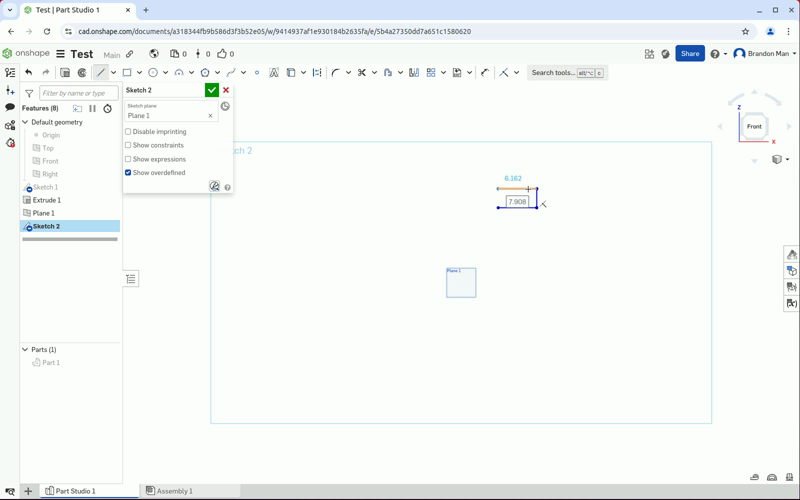
mouse_move(498, 207)
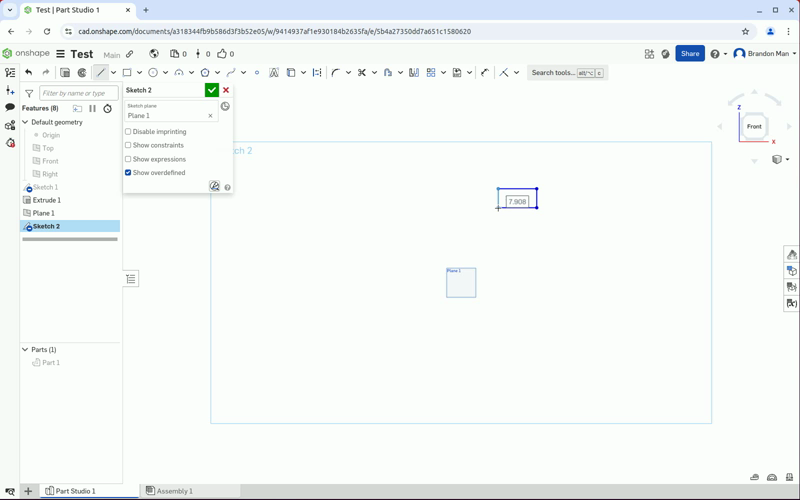
key_up(shift)
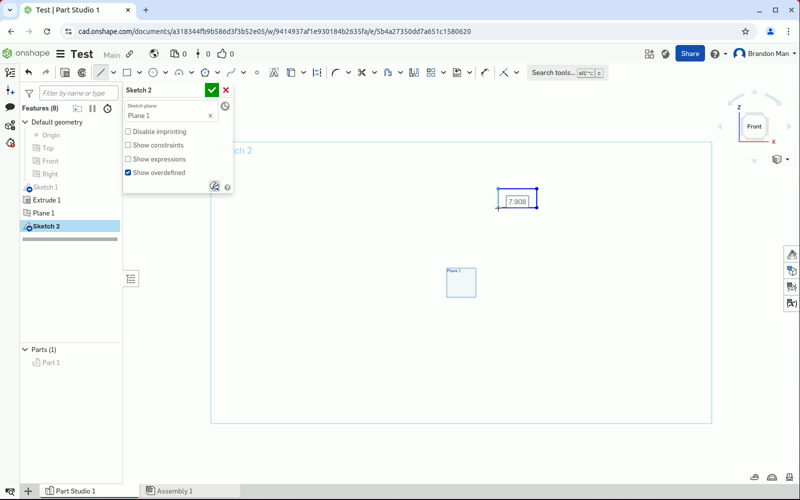
click(498, 207)
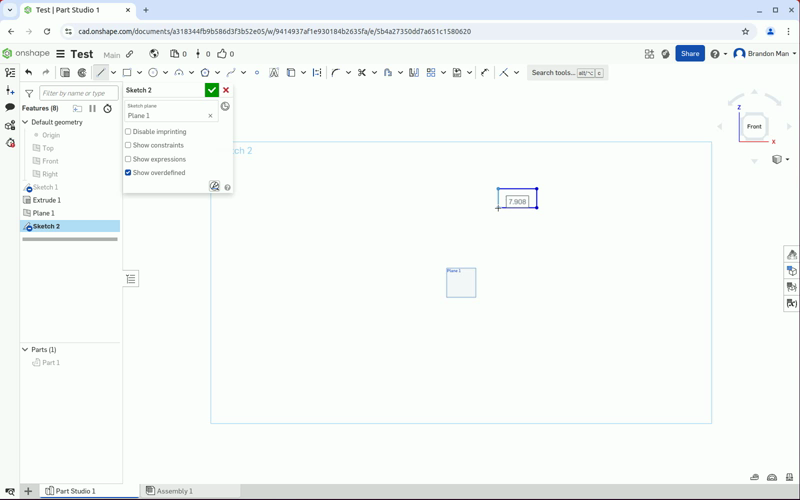
key(esc)
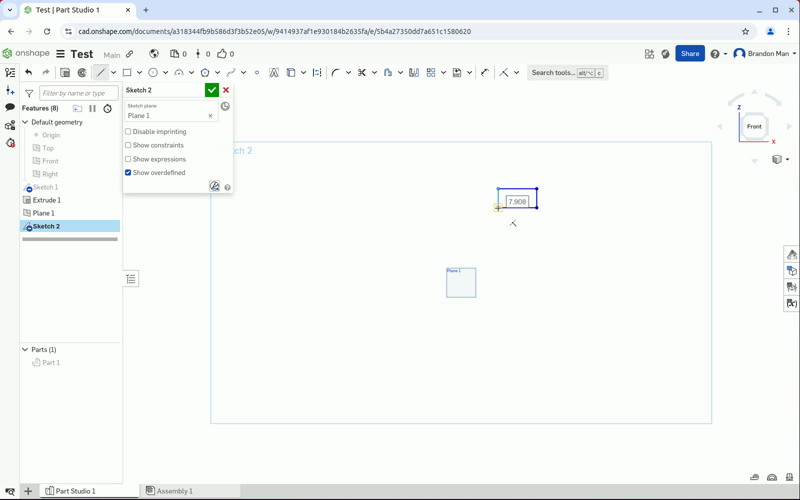
mouse_move(510, 200)
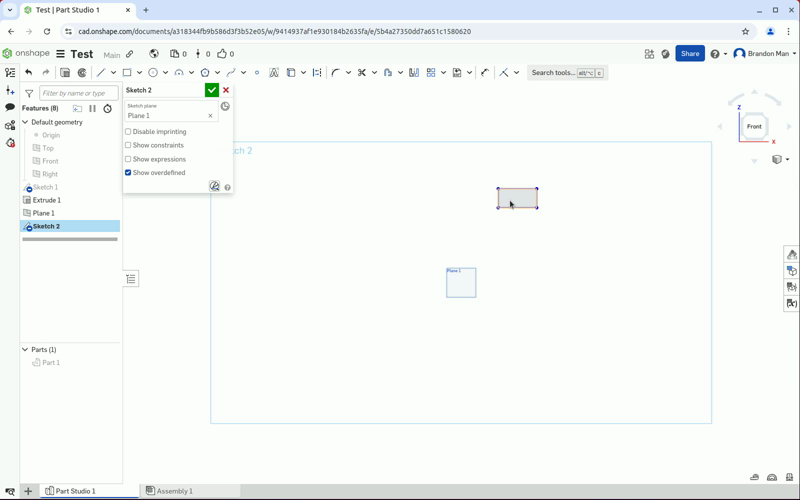
scroll(6)
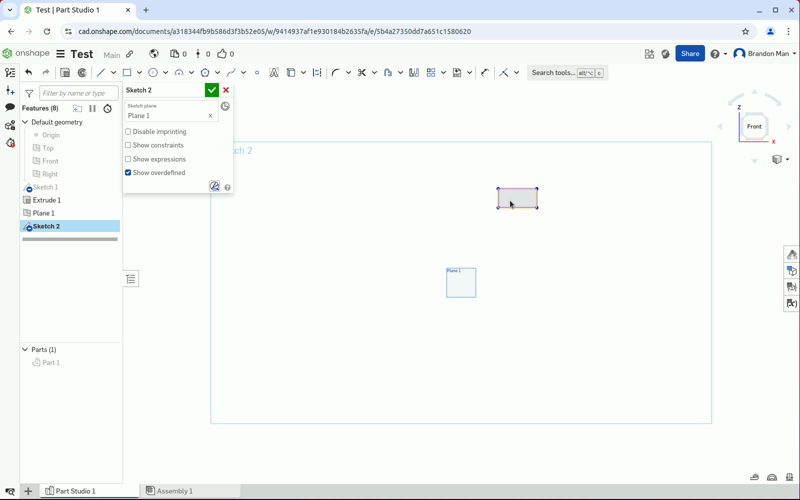
scroll(6)
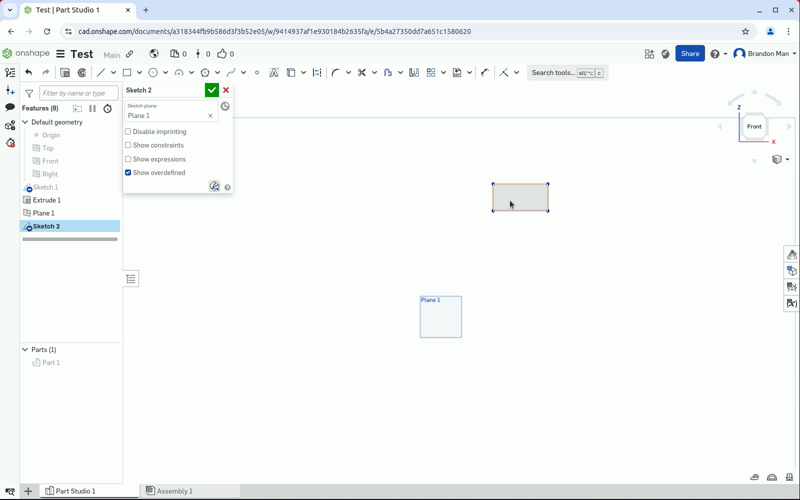
scroll(6)
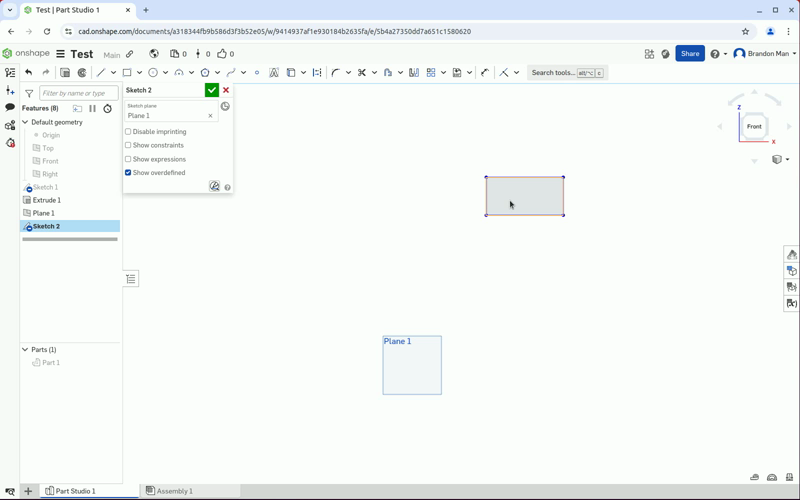
scroll(6)
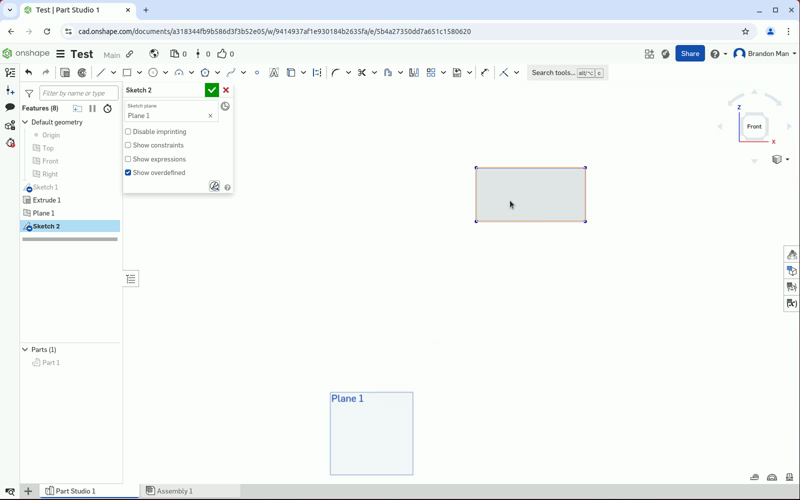
scroll(6)
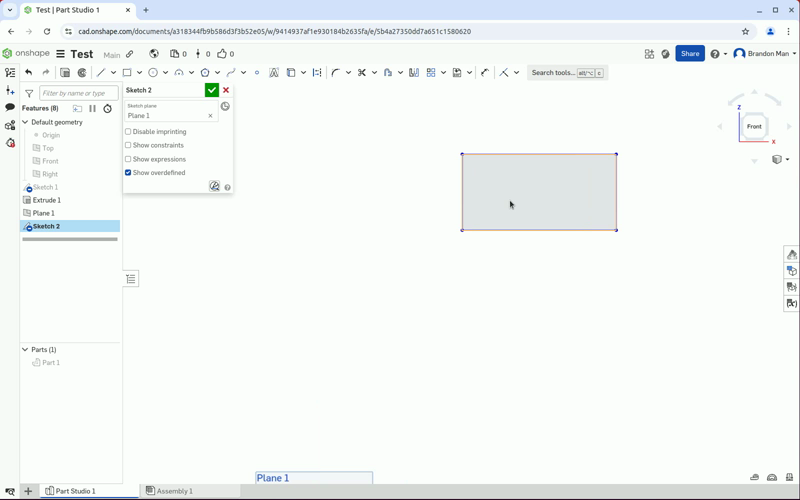
scroll(6)
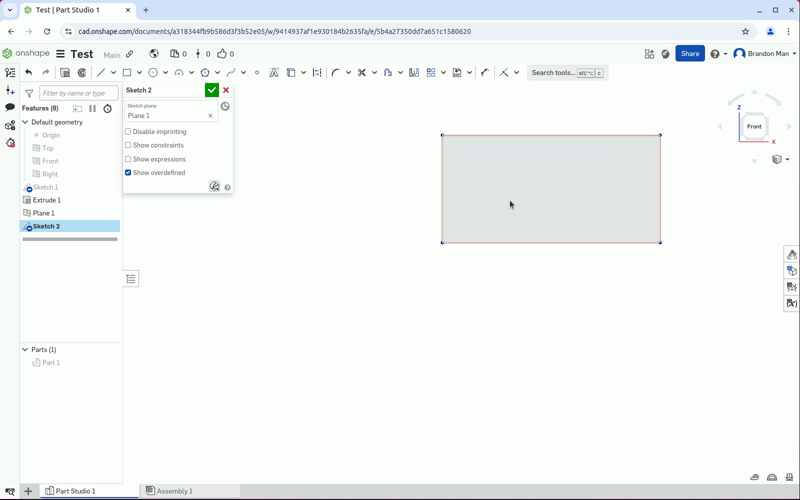
scroll(6)
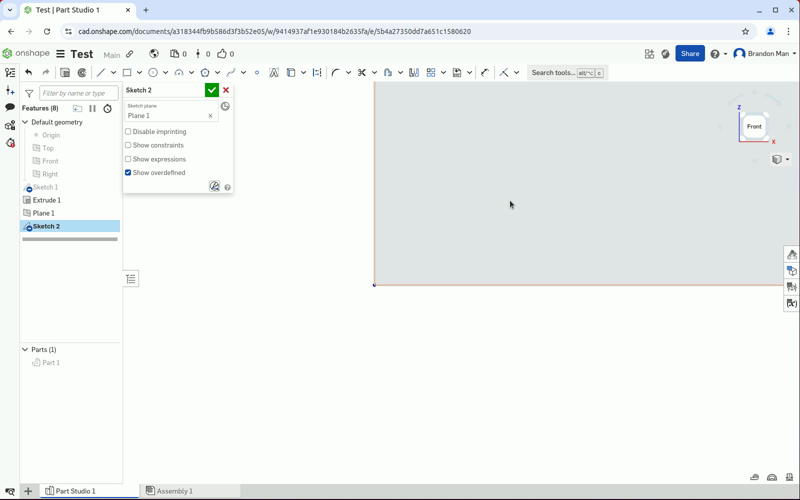
click(510, 200)
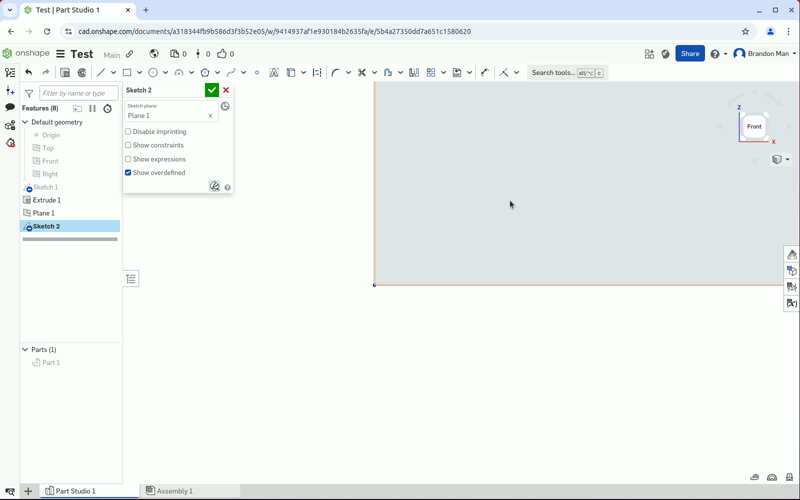
scroll(-6)
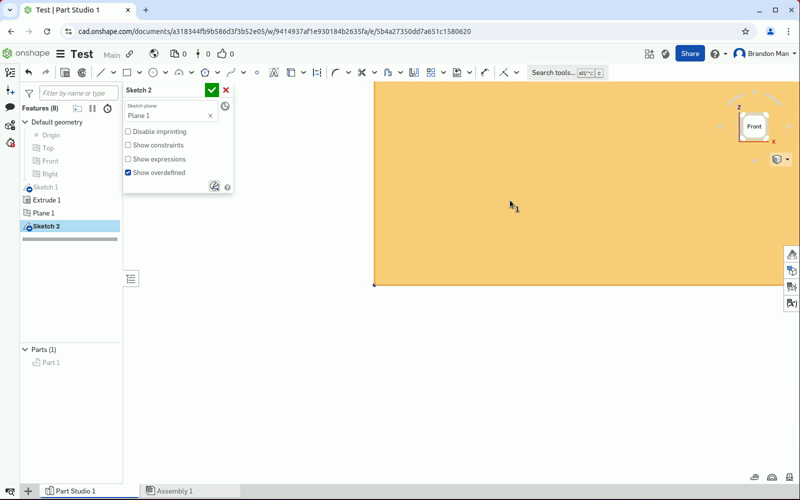
scroll(-6)
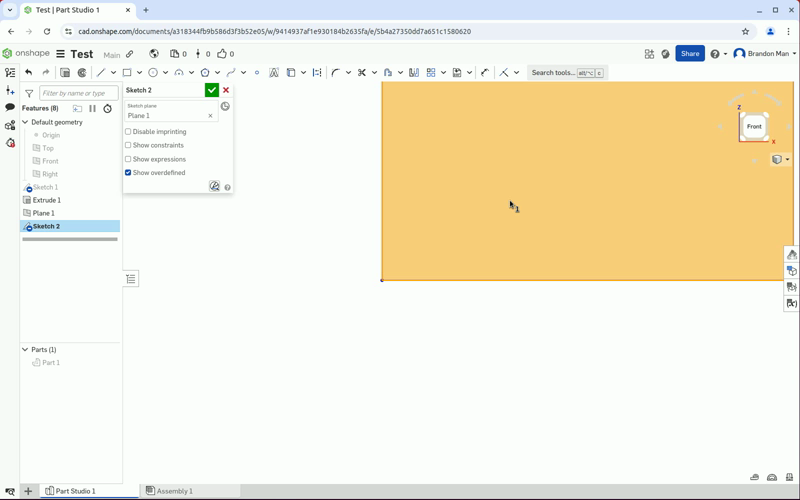
scroll(-6)
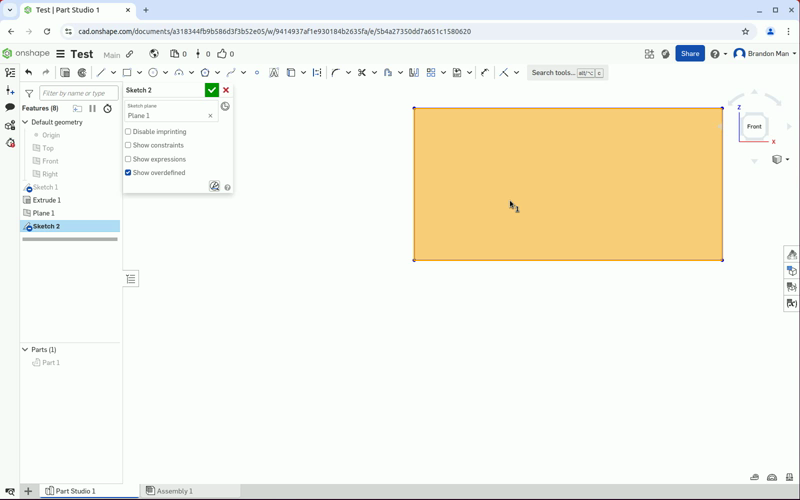
scroll(-6)
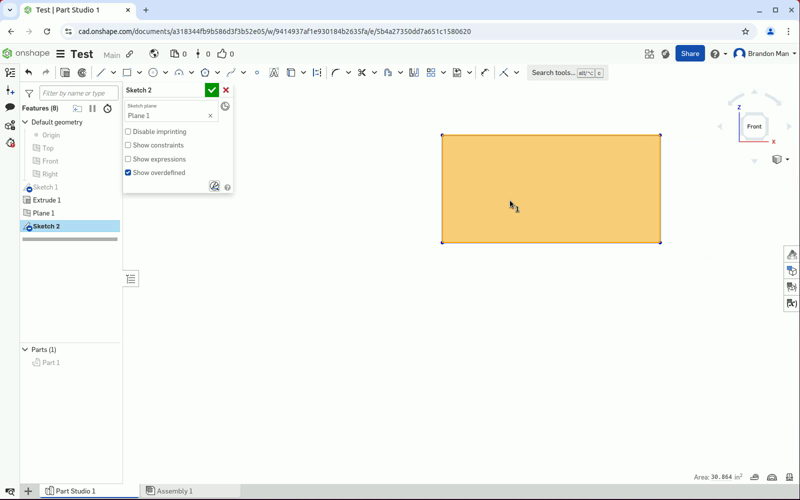
scroll(-6)
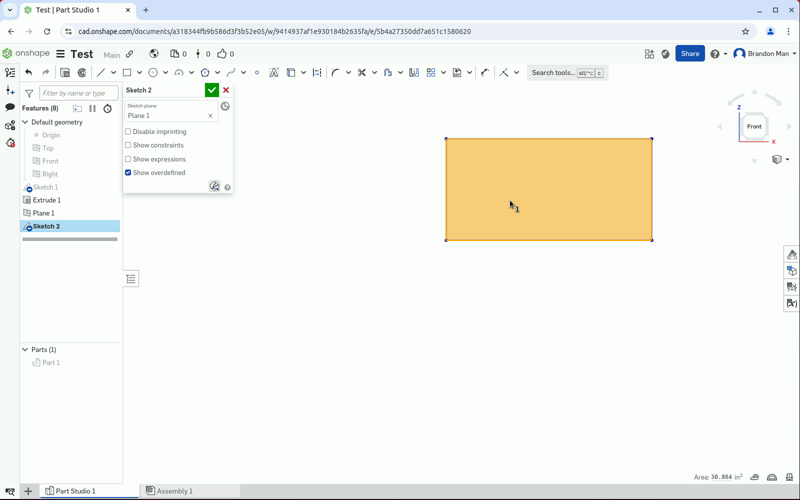
scroll(-6)
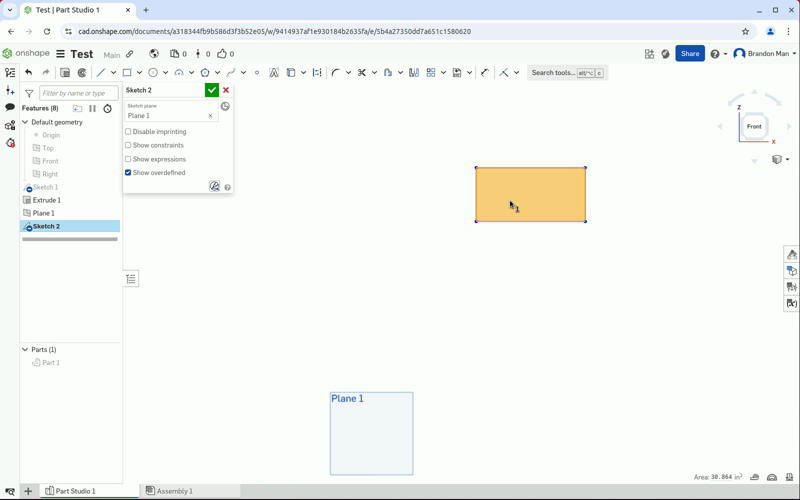
scroll(-6)
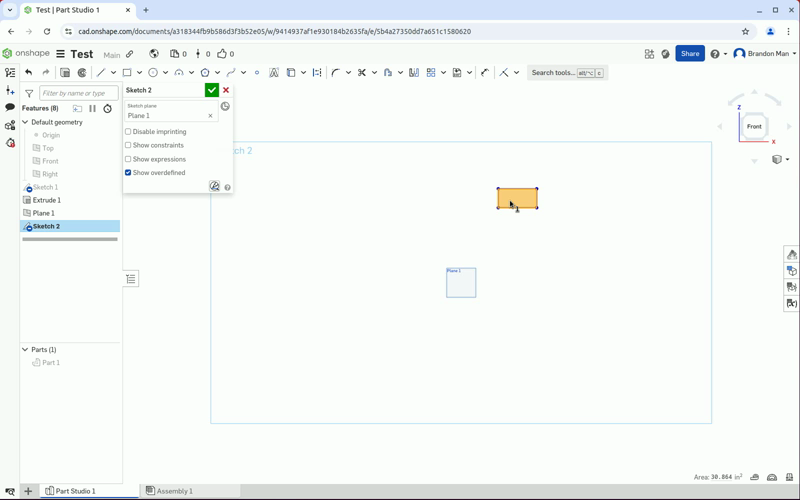
mouse_move(73, 352)
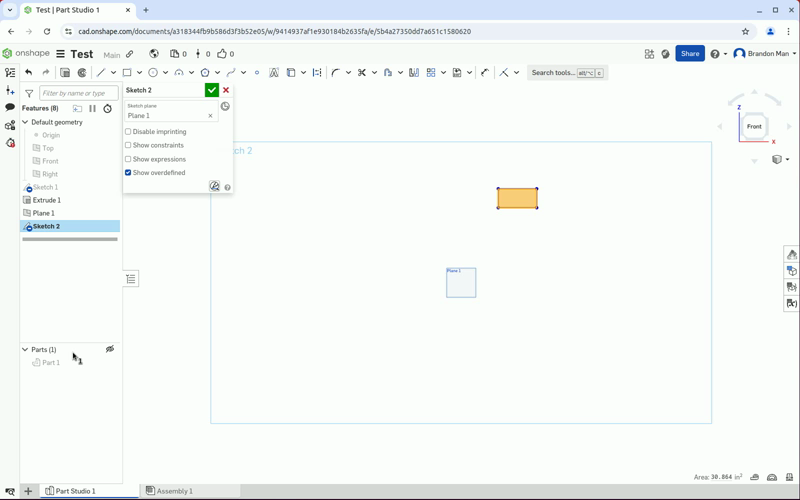
key(shift+y)
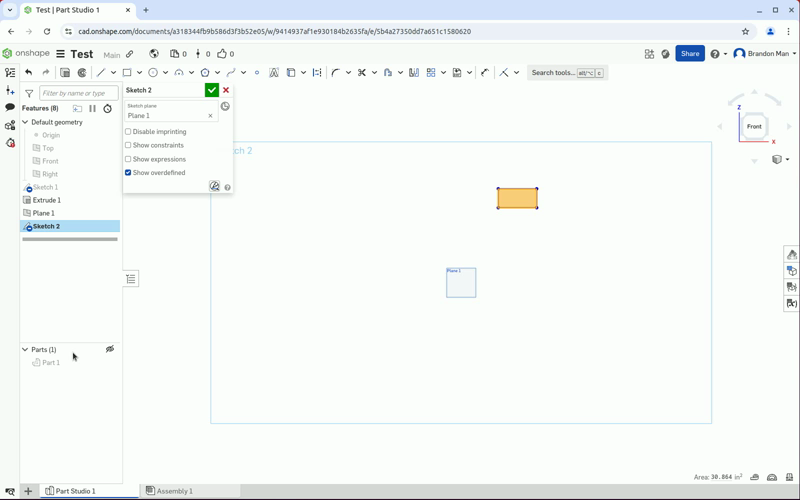
key(shift+e)
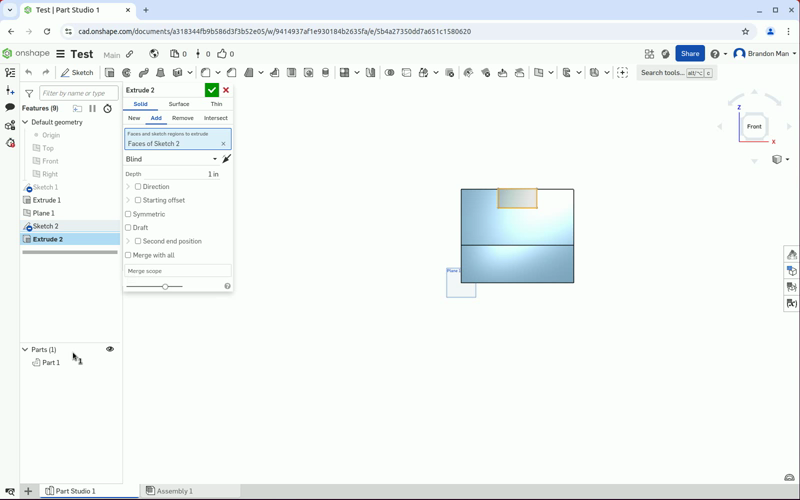
mouse_move(143, 106)
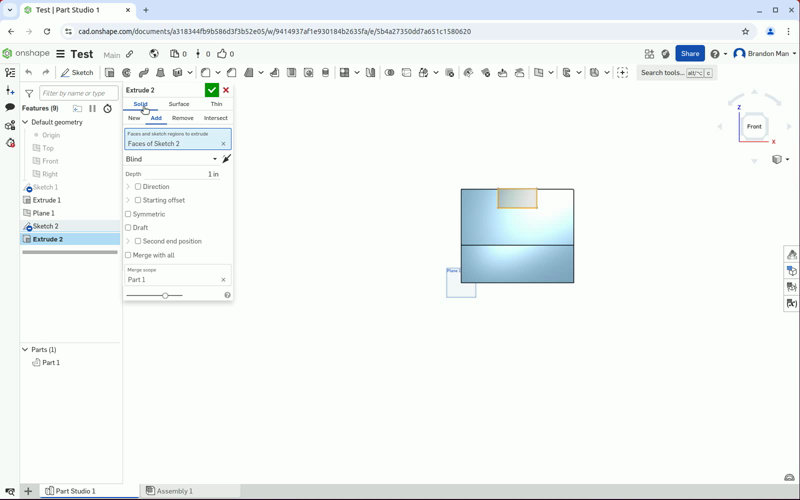
click(143, 106)
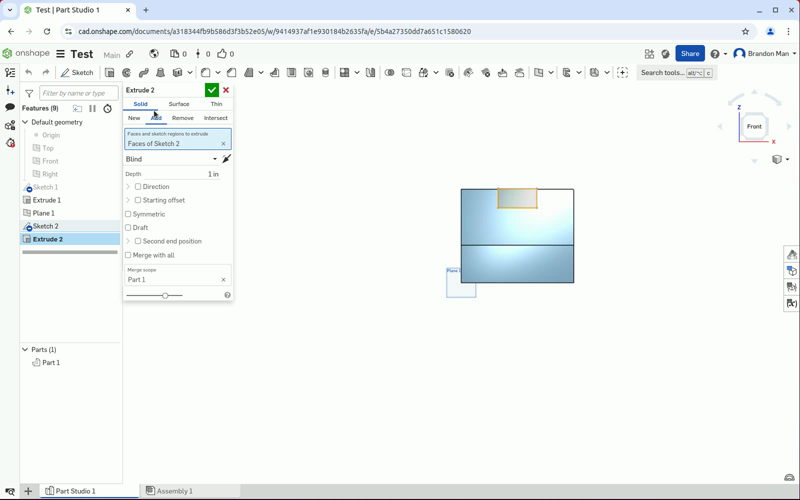
mouse_move(186, 120)
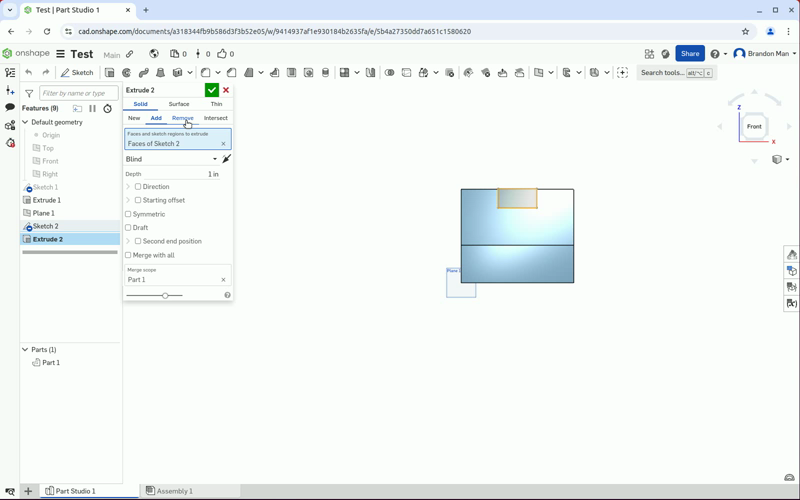
click(186, 120)
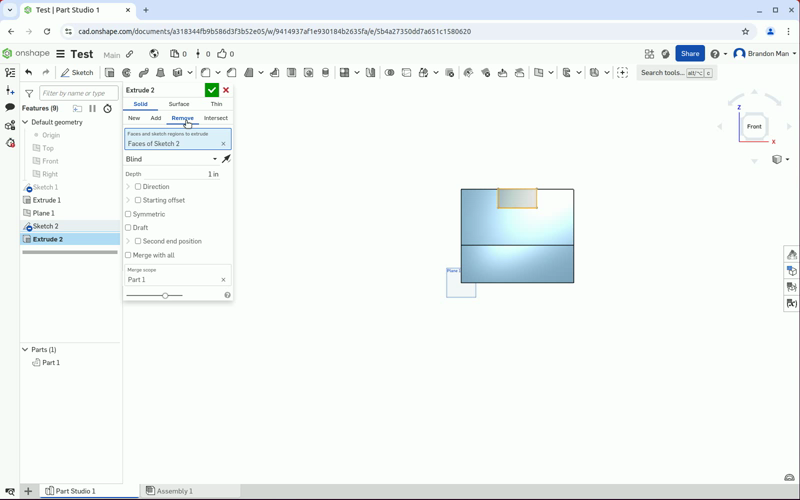
key(tab, 4)
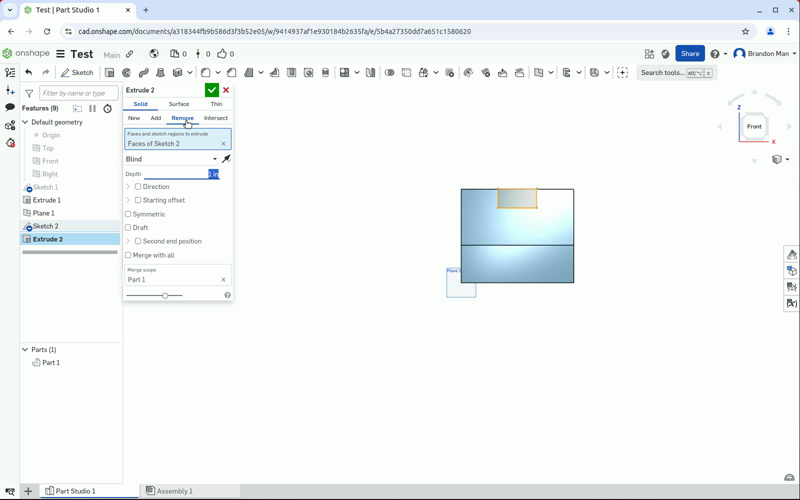
text(7.703)
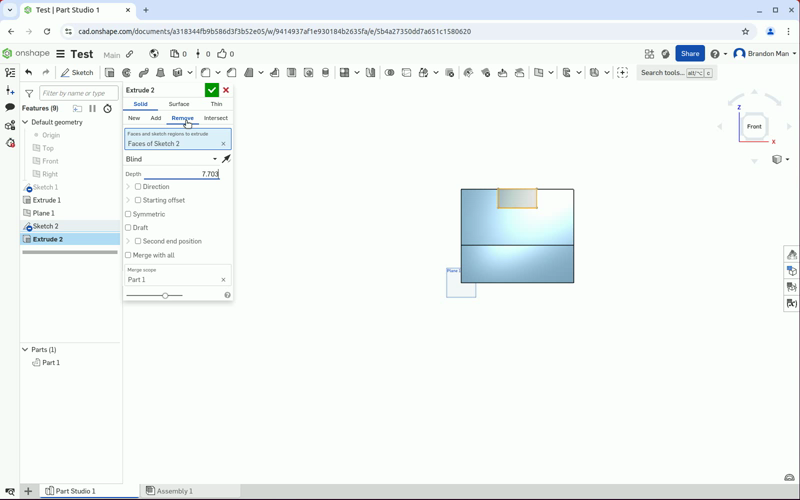
key(tab, 6)
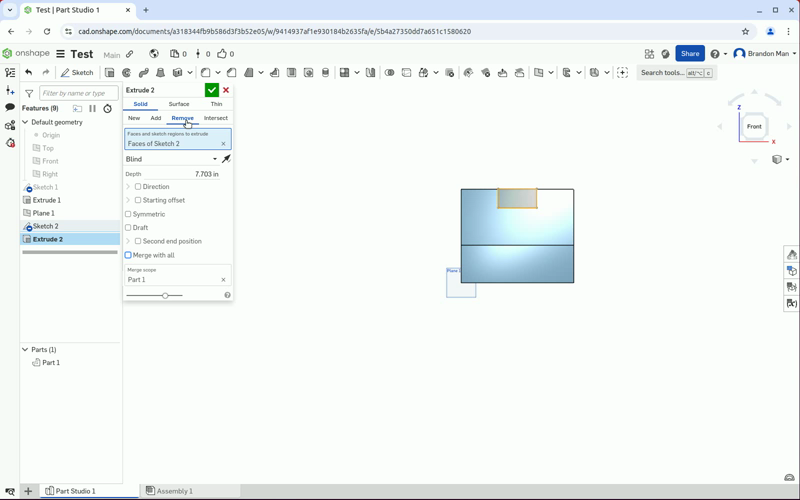
key(space)
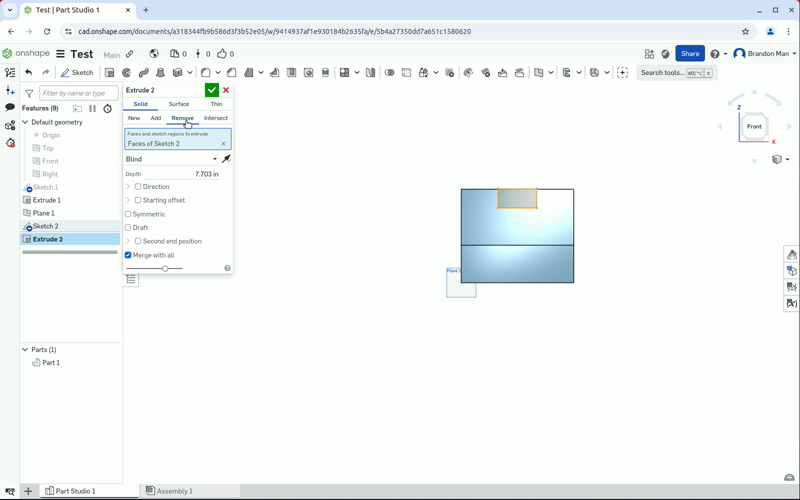
key(enter)
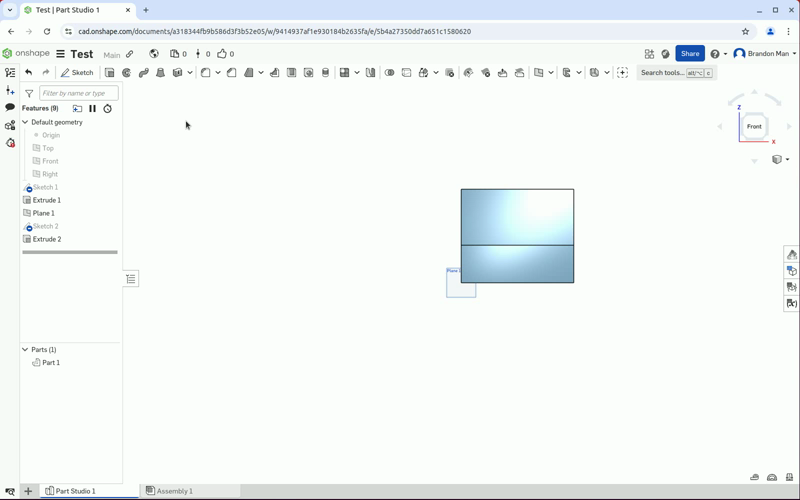
key(shift+h)
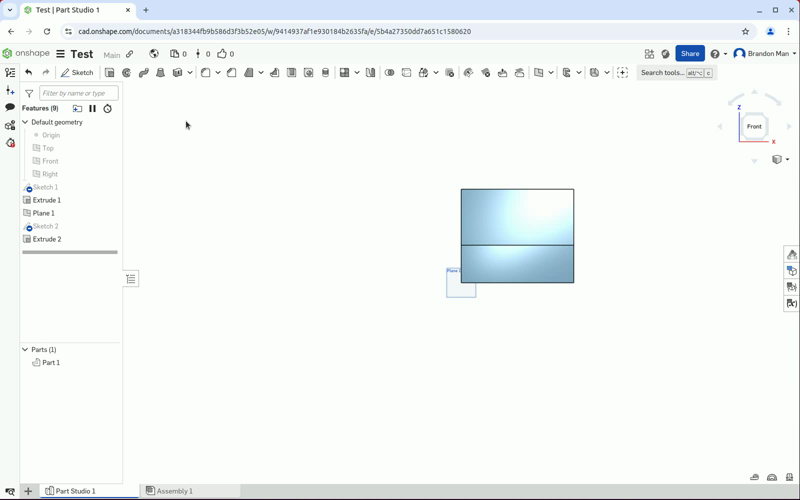
key(shift+h)
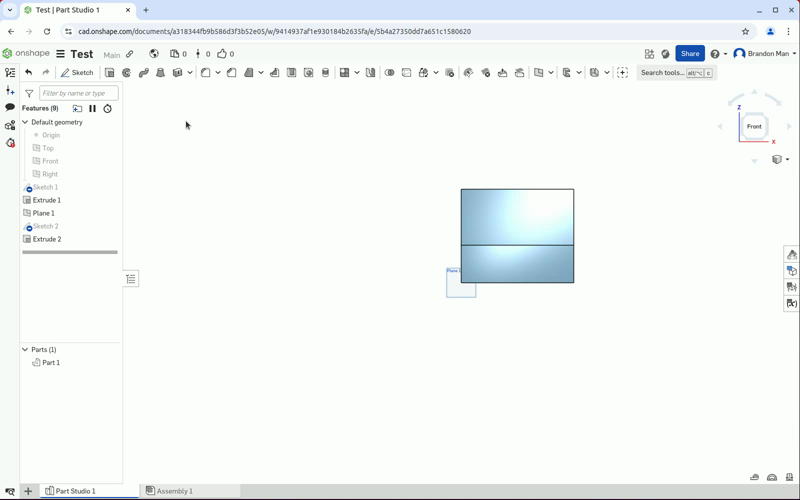
key(shift+7)
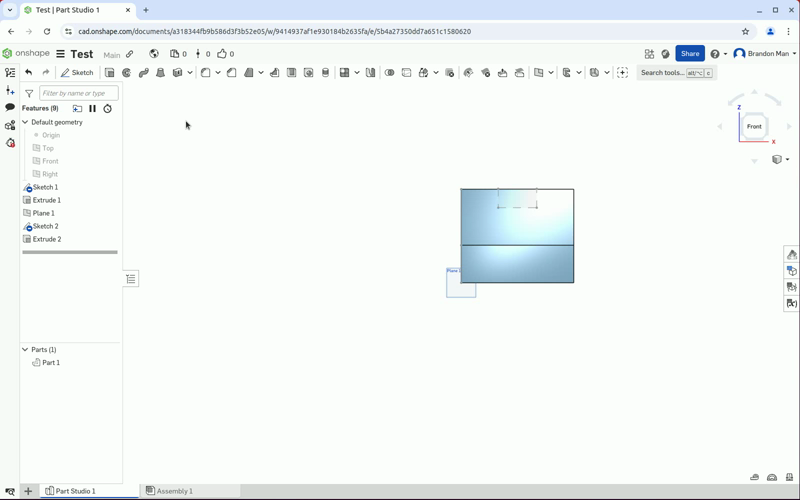
key(left, 2)
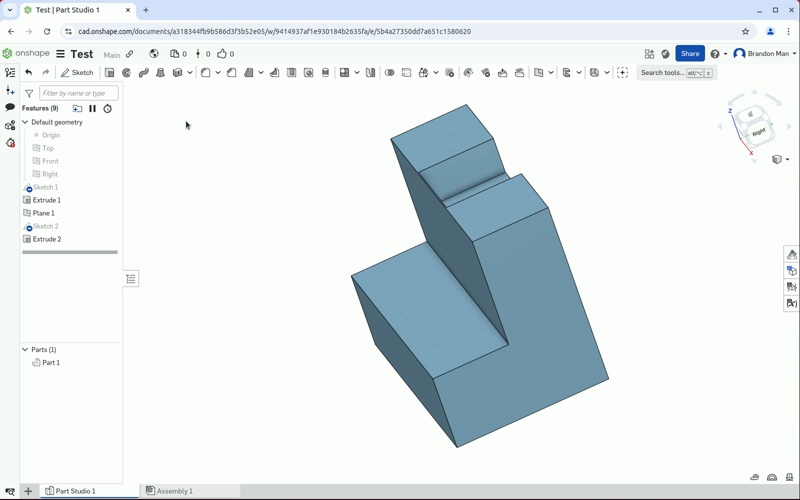
key(down, 2)
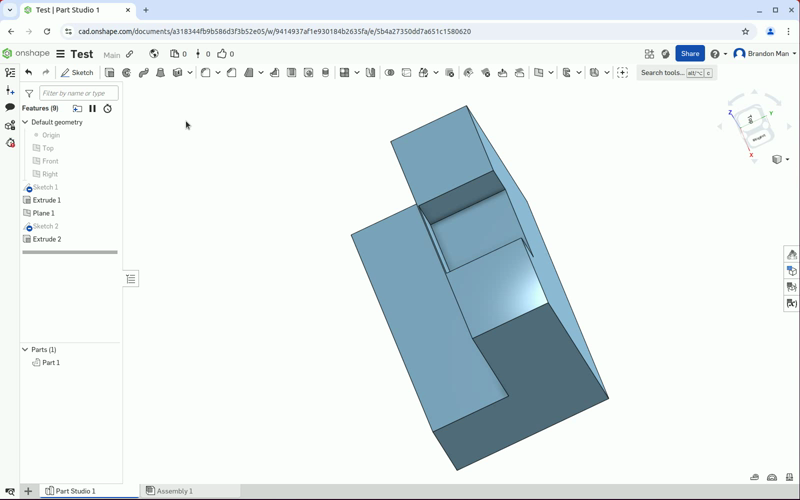
key(up, 2)
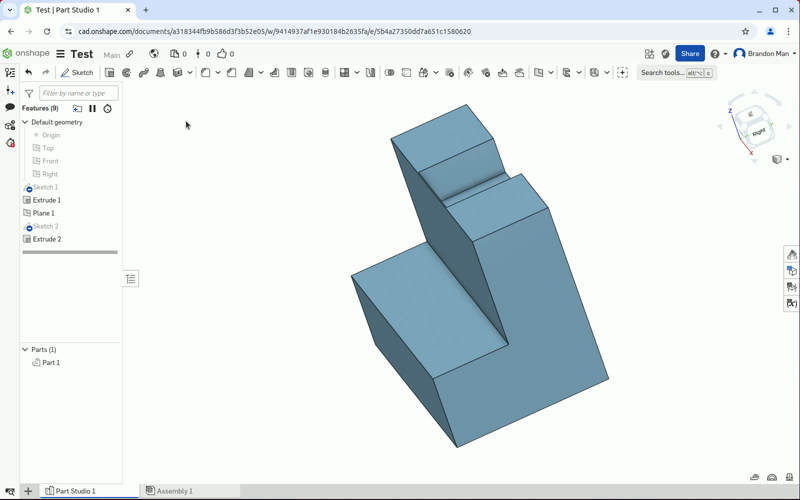
key(right, 2)
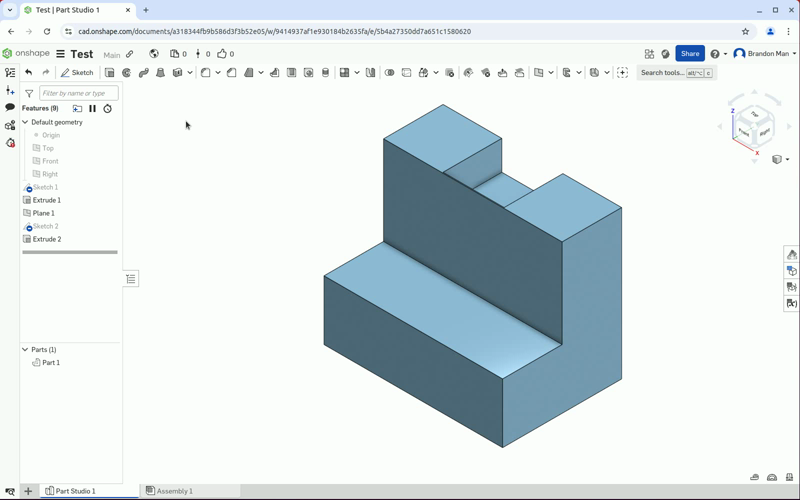
mouse_move(73, 189)
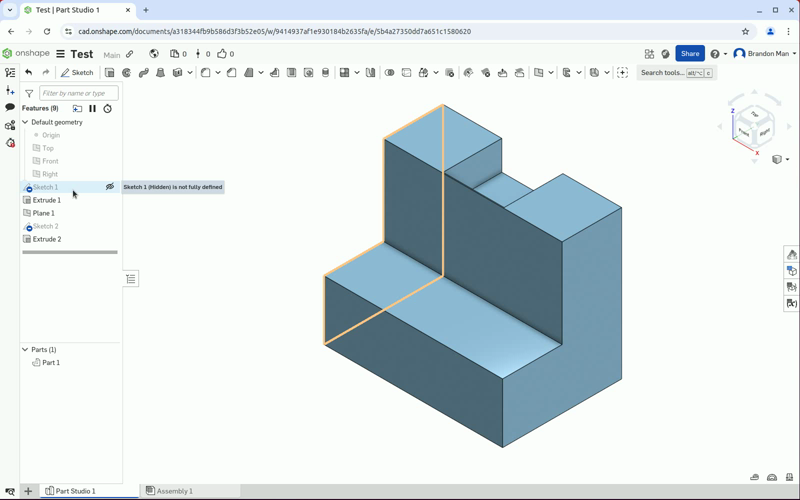
click(73, 189)